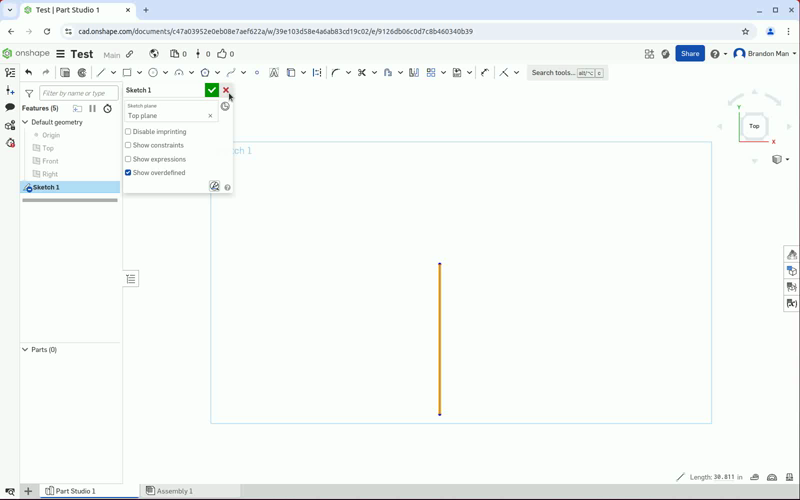
key(shift+h)
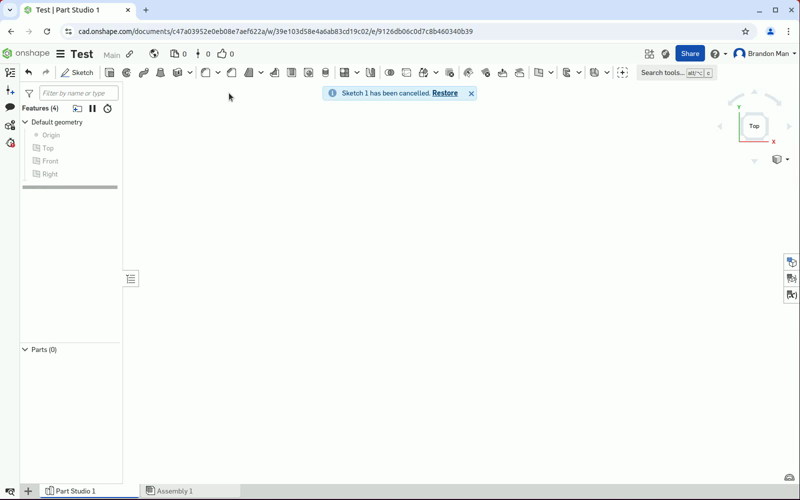
mouse_move(73, 352)
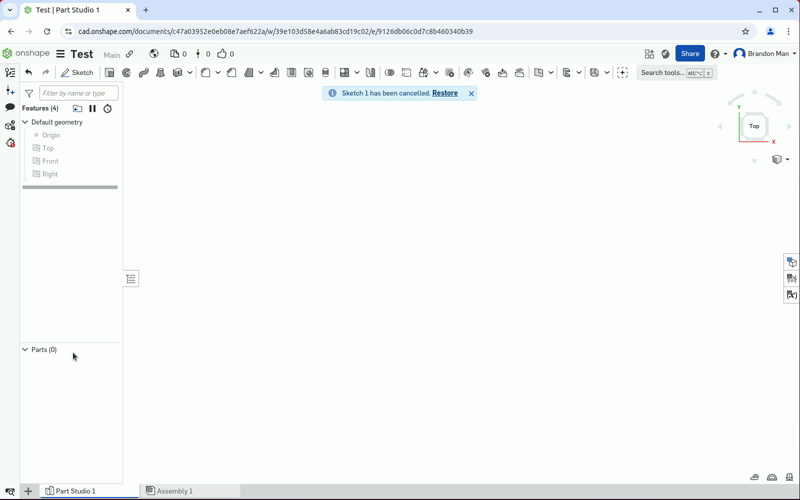
key(y)
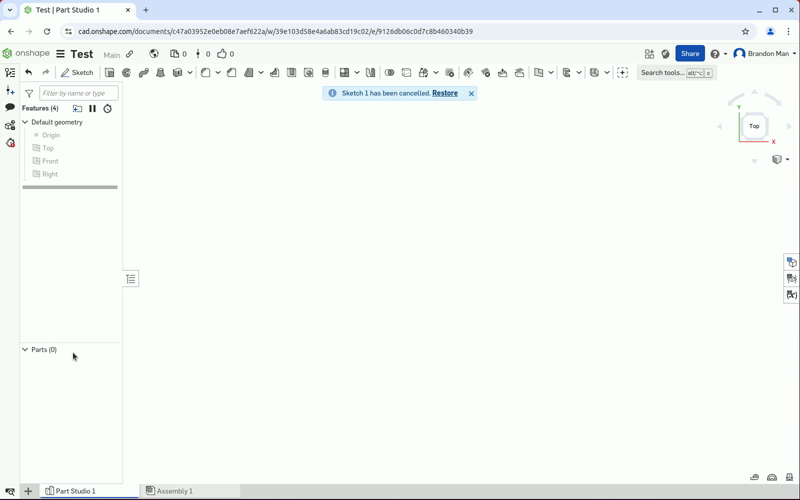
key(shift+p)
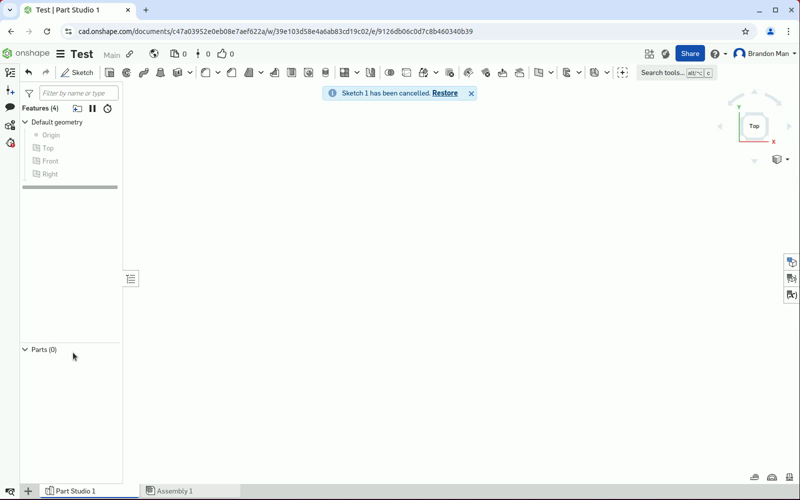
key(space)
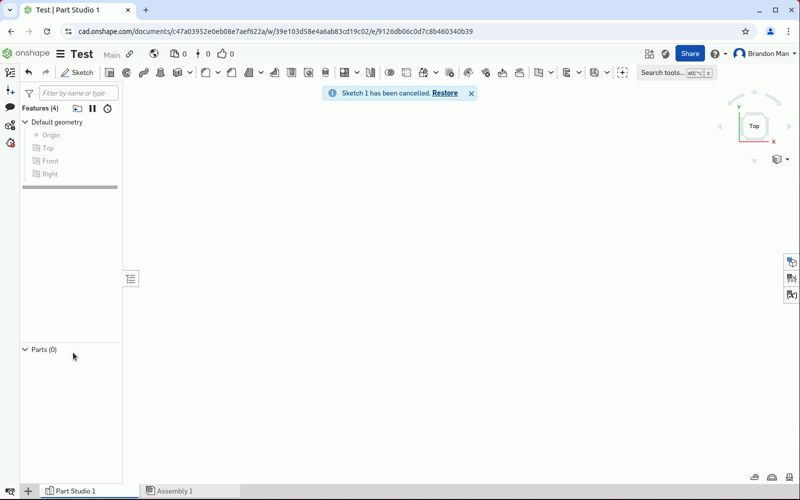
key_down(shift)
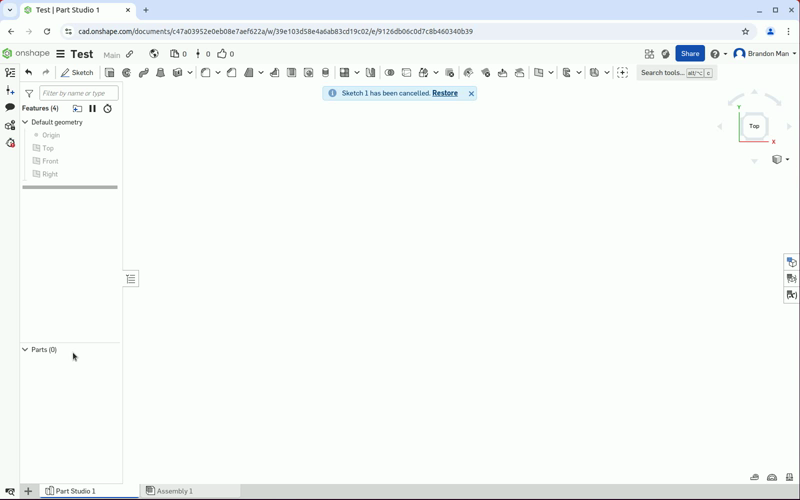
key(up)
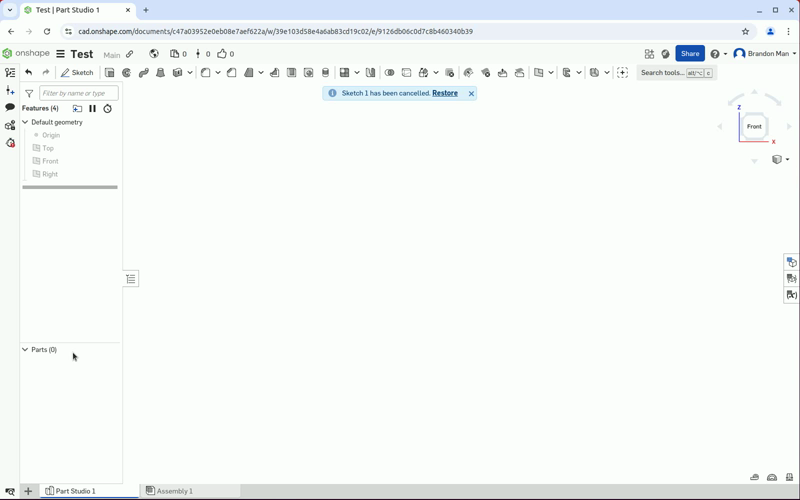
key_up(shift)
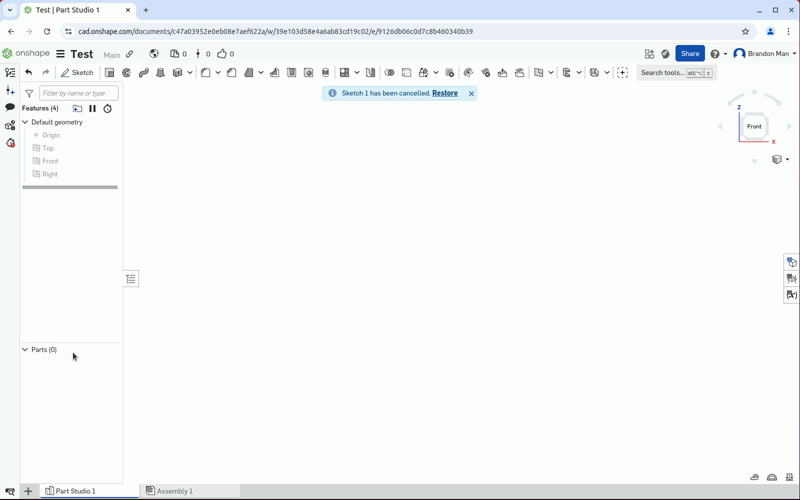
mouse_move(73, 352)
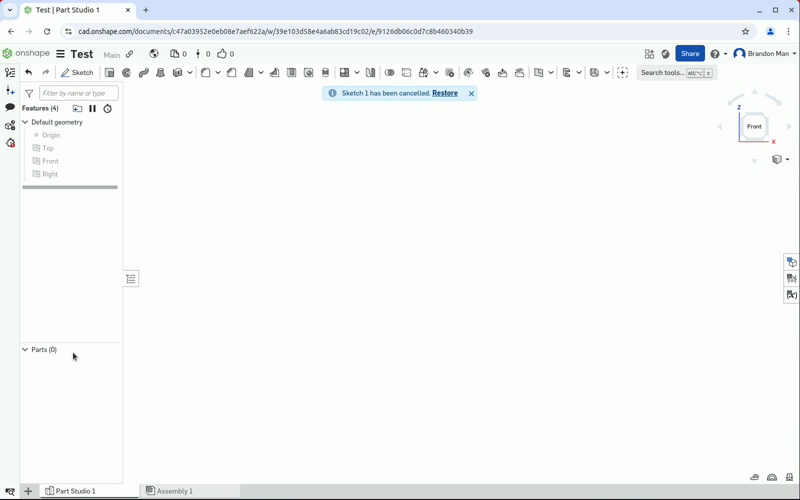
key(shift+y)
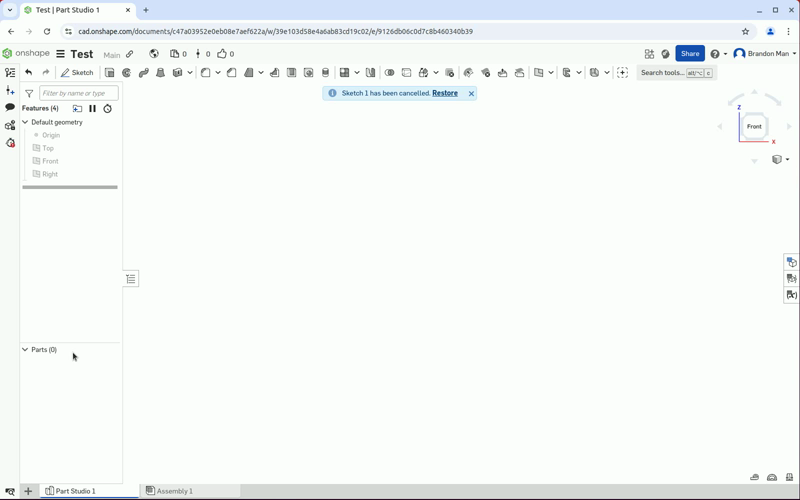
key(shift+s)
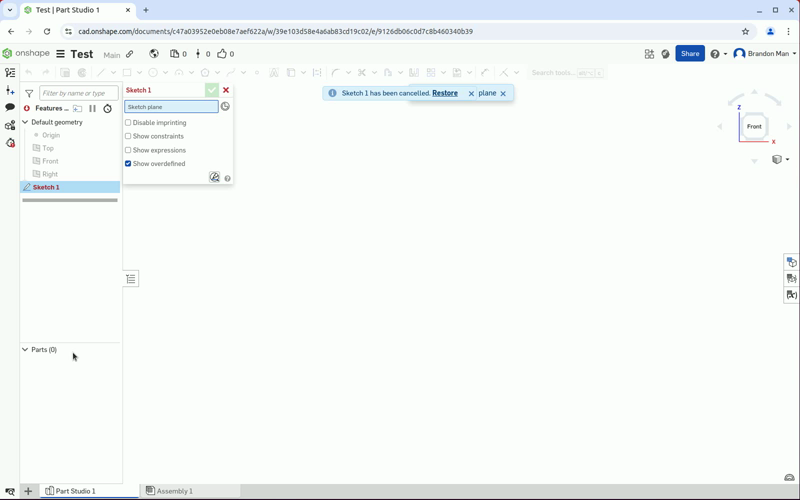
mouse_move(73, 163)
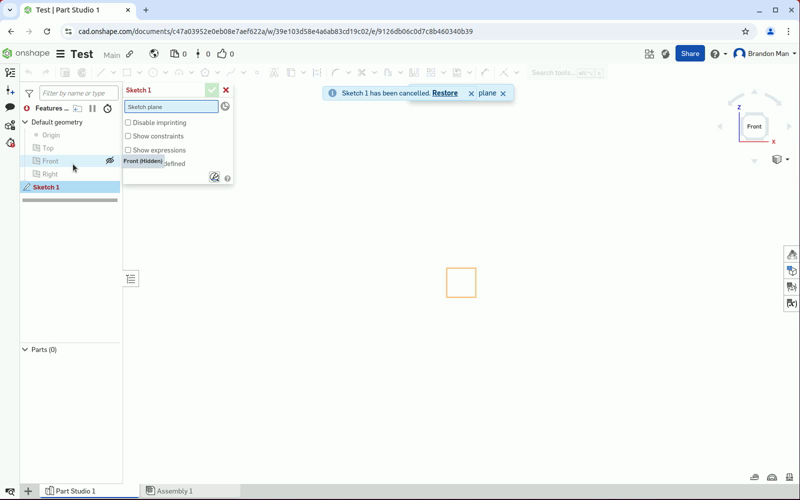
click(73, 163)
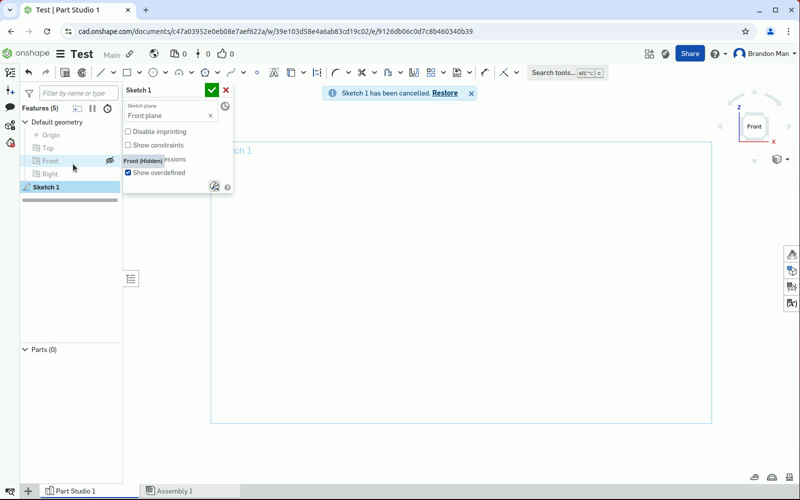
mouse_move(73, 352)
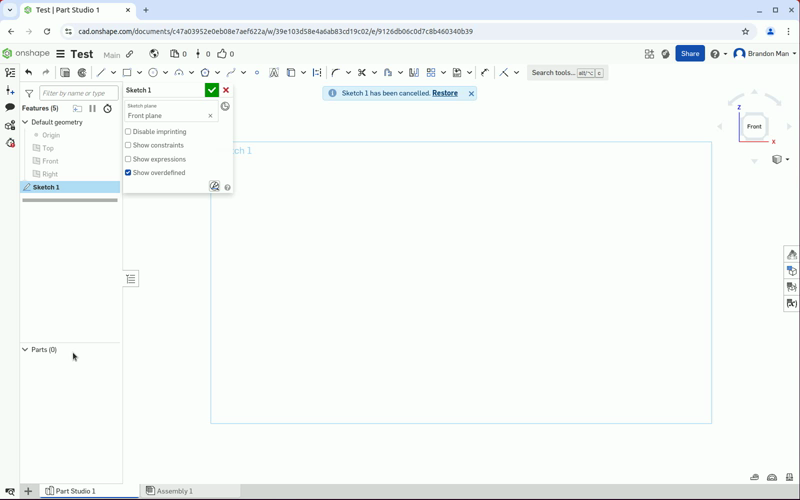
key(y)
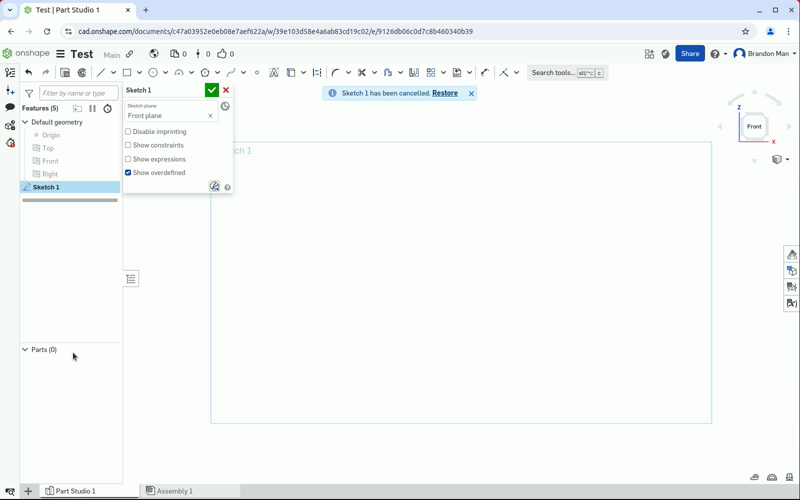
key(l)
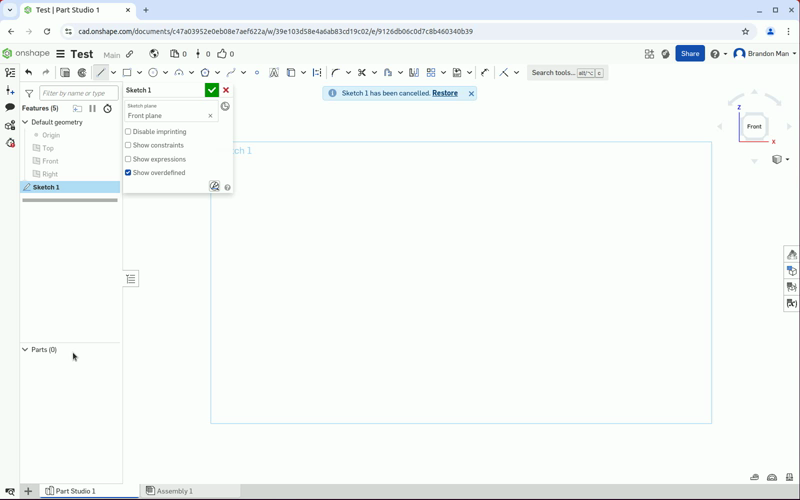
key_down(shift)
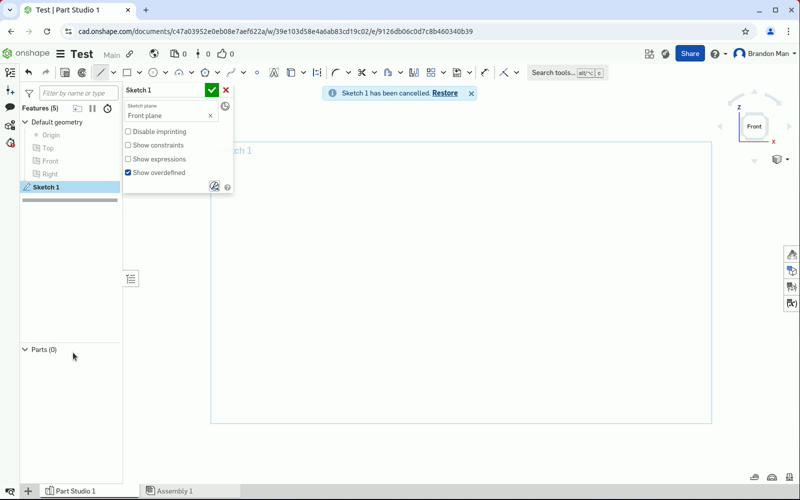
mouse_move(418, 295)
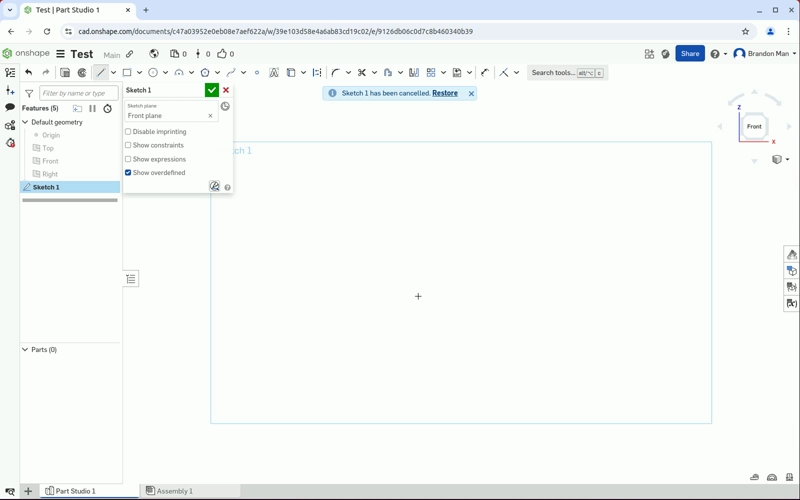
click(418, 295)
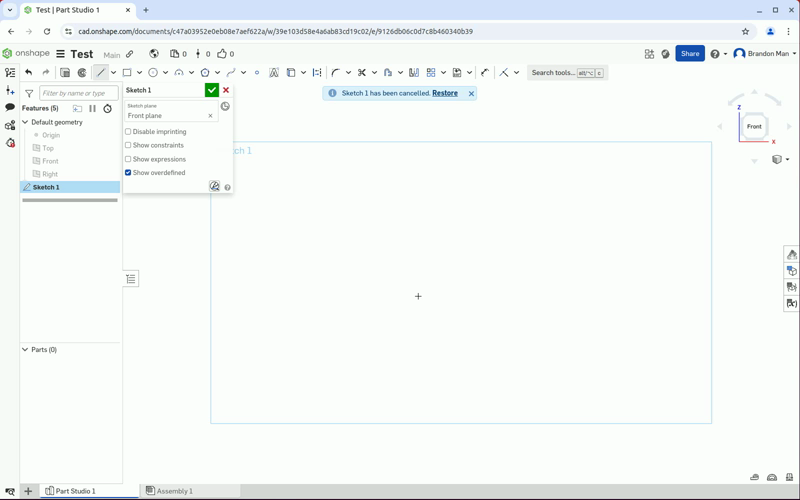
key_up(shift)
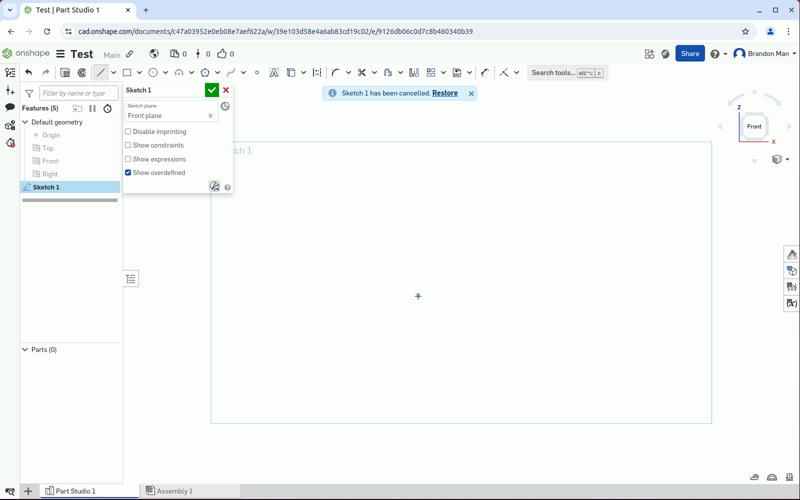
key_down(shift)
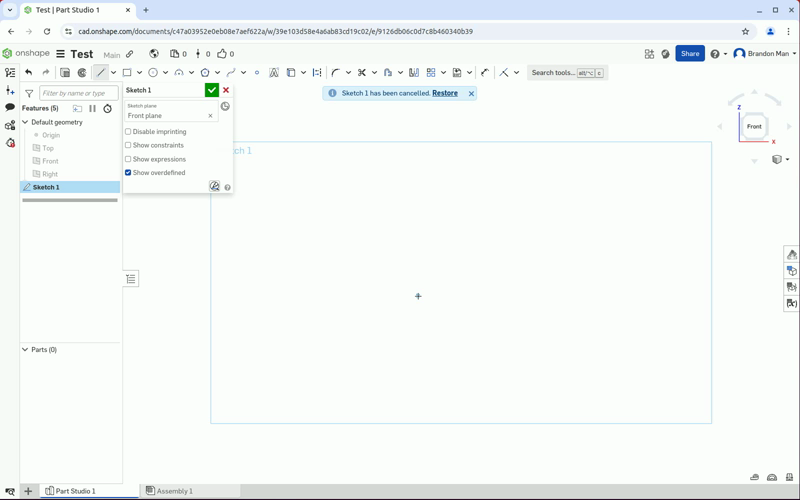
mouse_move(573, 295)
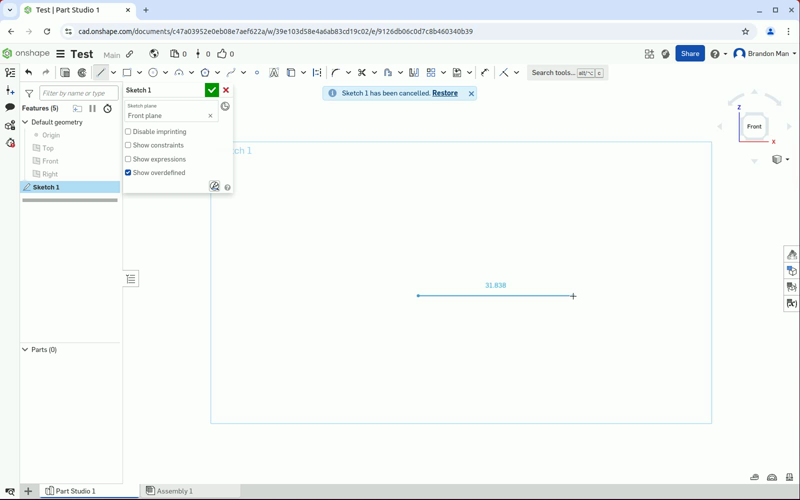
click(573, 295)
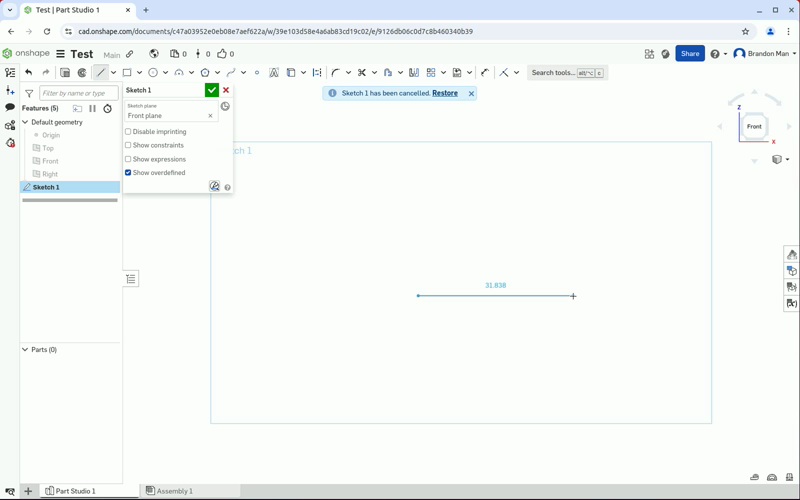
key_up(shift)
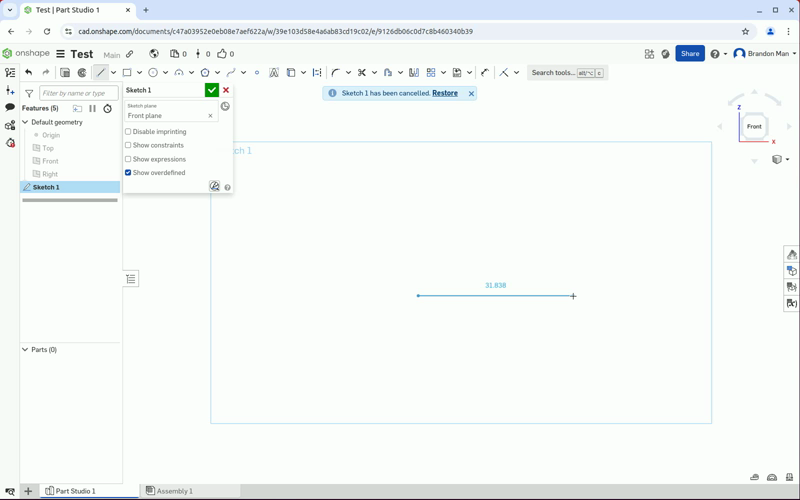
key_down(shift)
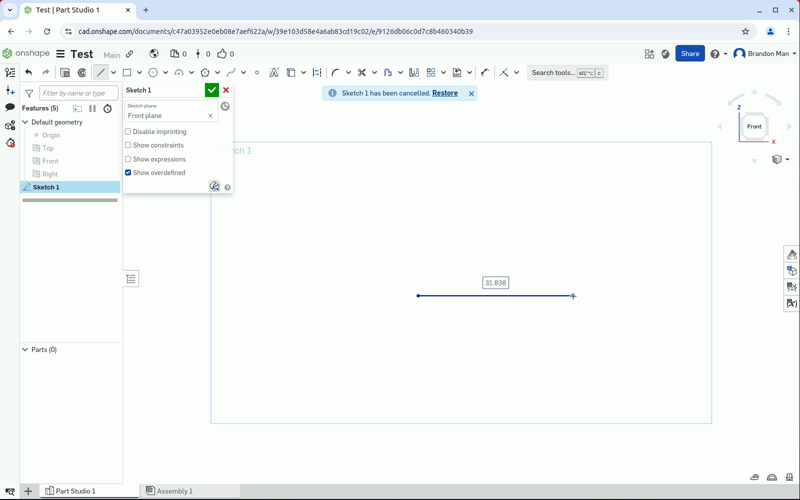
mouse_move(589, 295)
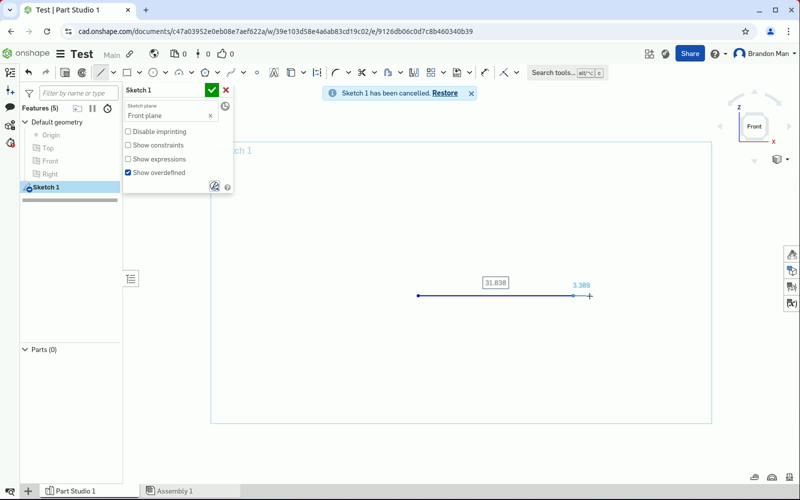
mouse_move(573, 269)
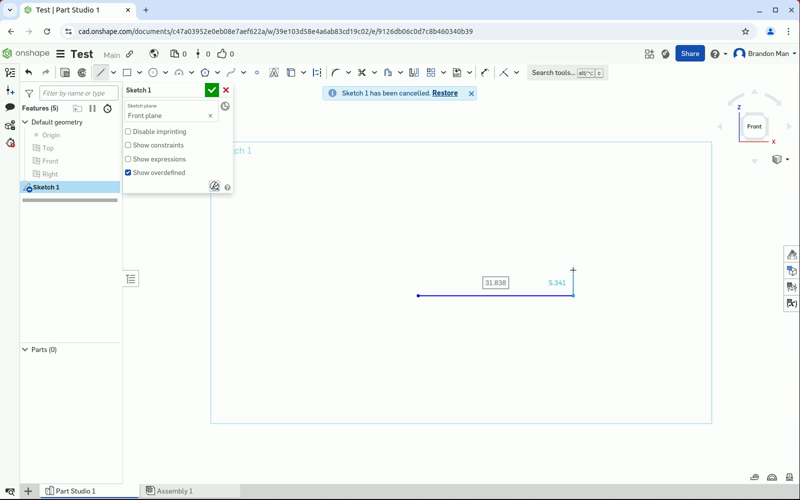
click(573, 269)
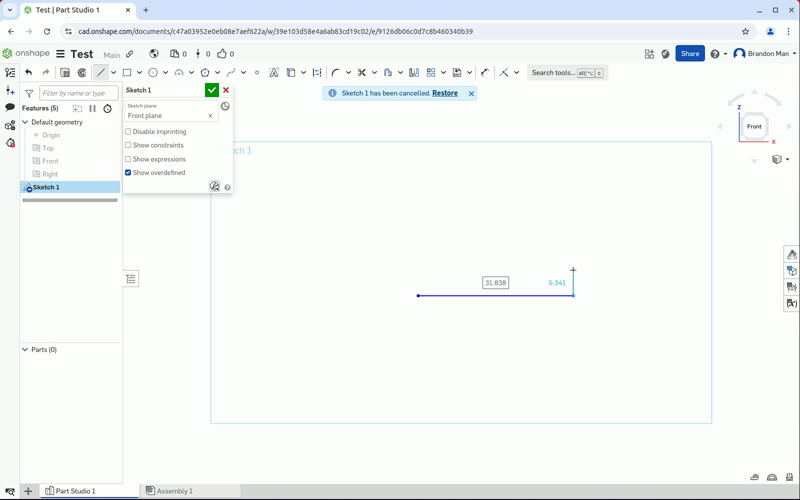
key_up(shift)
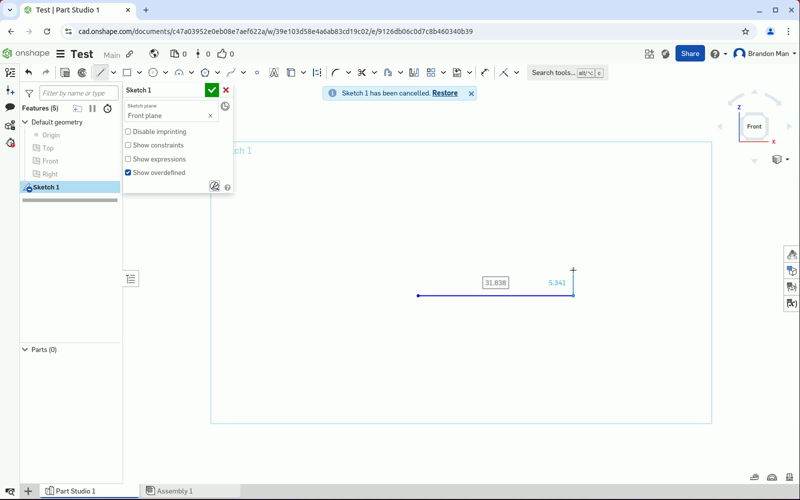
key_down(shift)
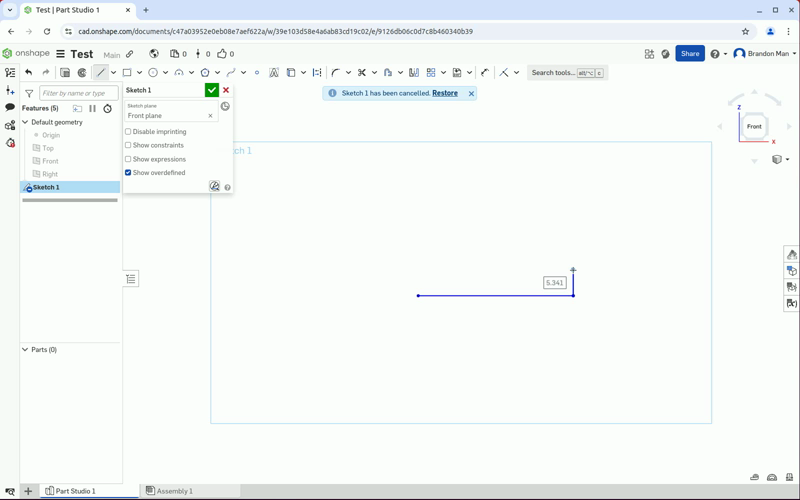
mouse_move(444, 269)
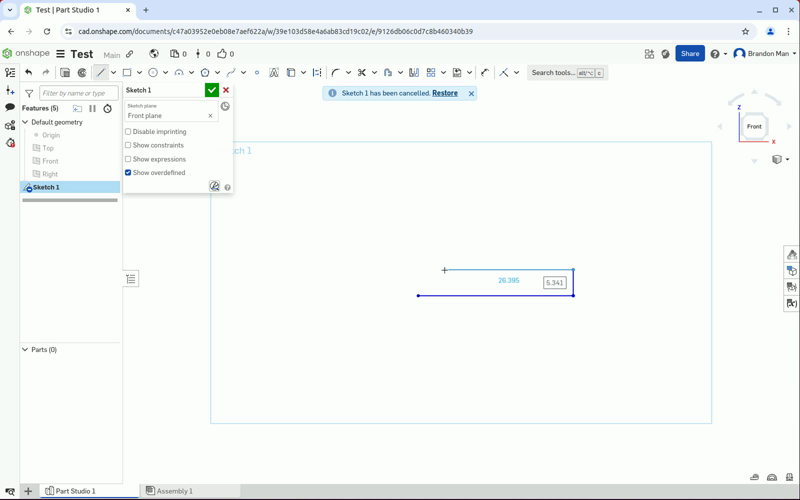
click(444, 269)
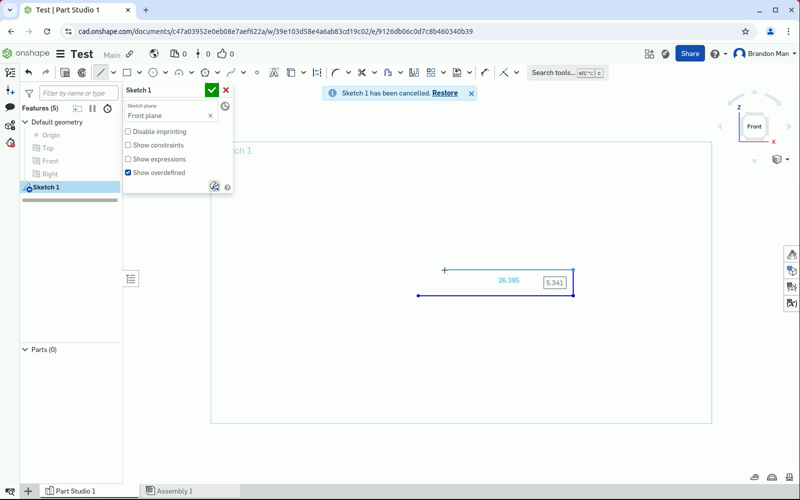
key_up(shift)
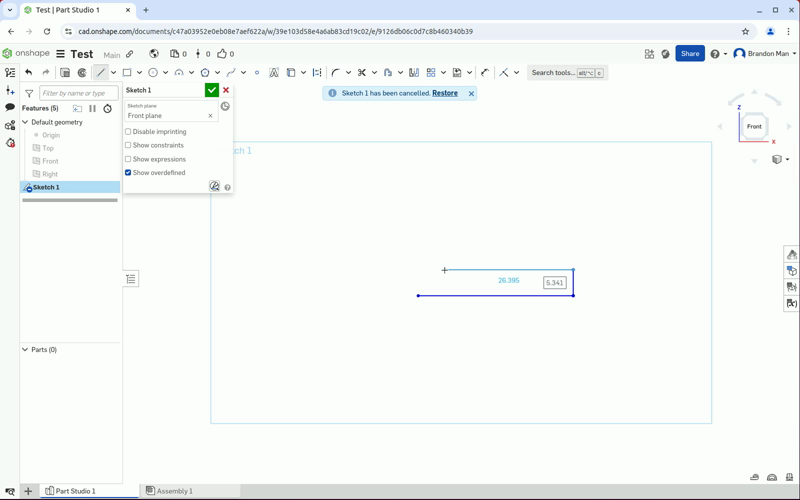
key_down(shift)
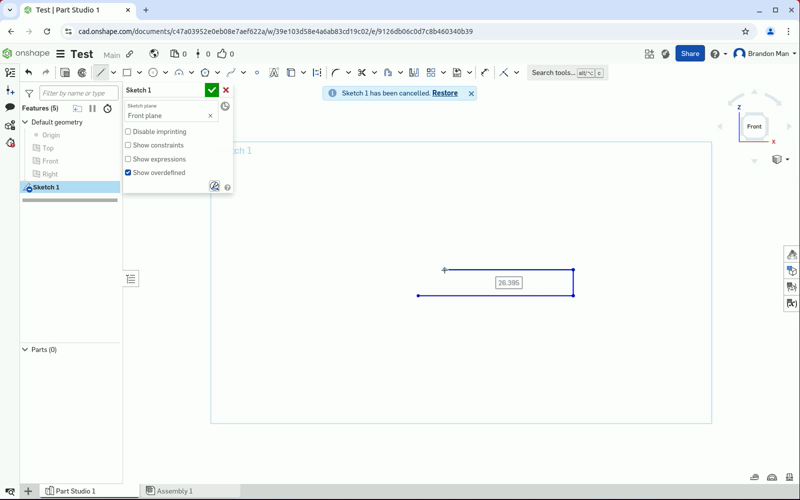
mouse_move(474, 269)
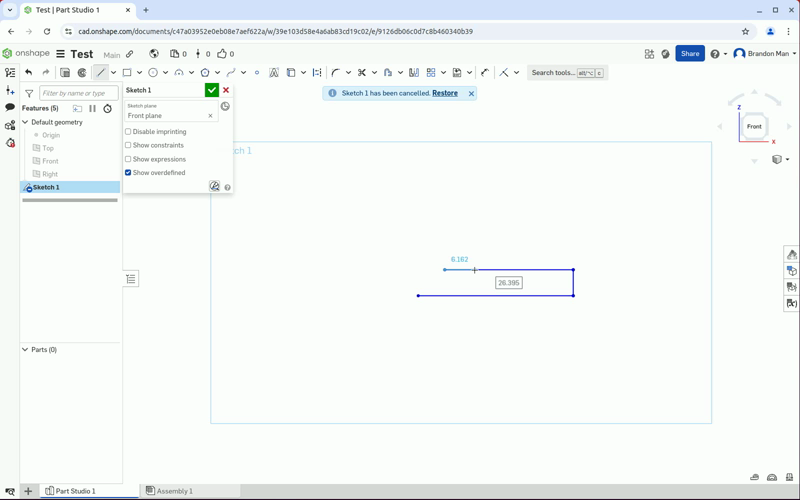
mouse_move(444, 243)
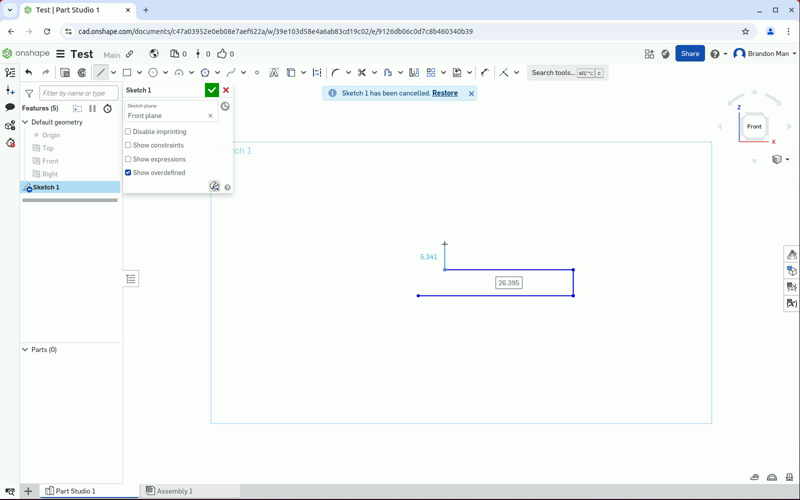
click(444, 243)
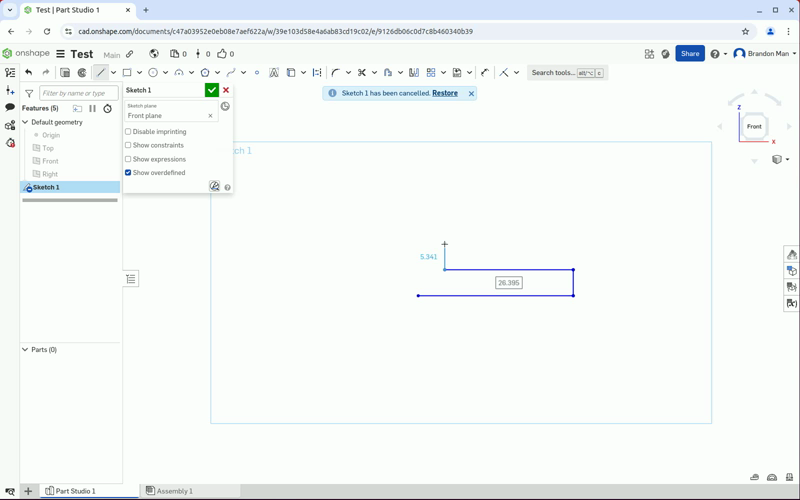
key_up(shift)
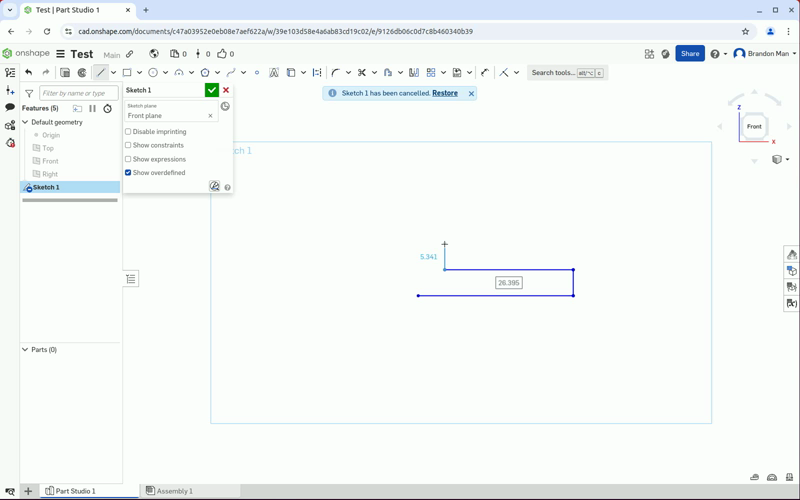
key_down(shift)
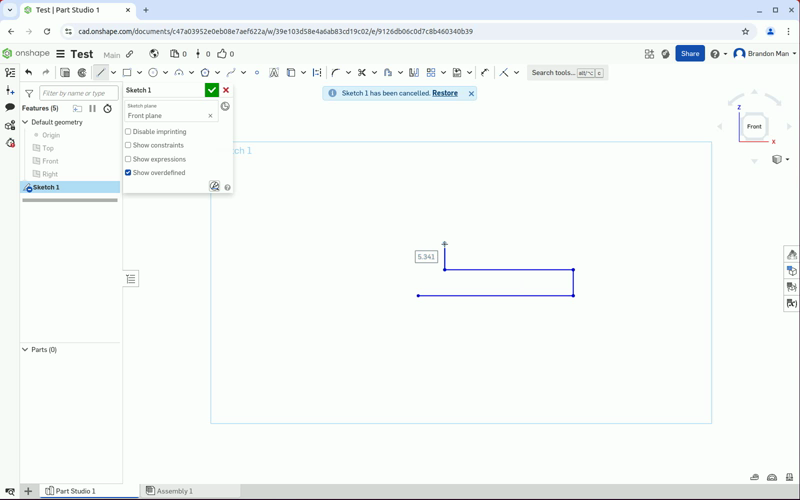
mouse_move(474, 243)
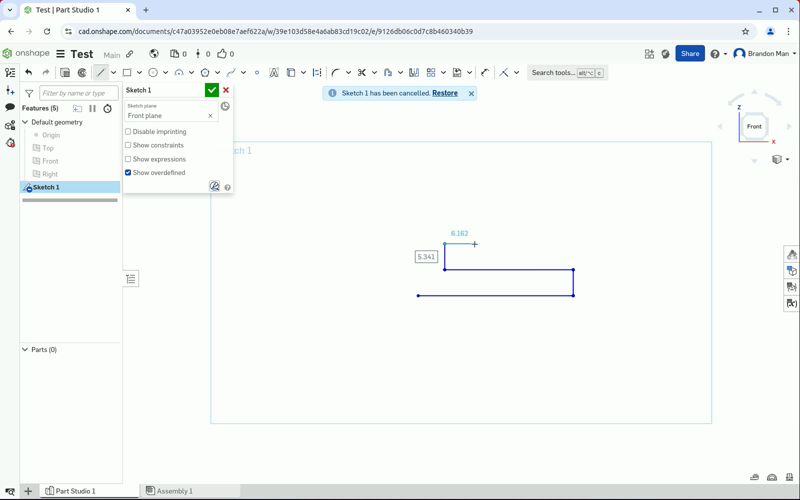
mouse_move(418, 243)
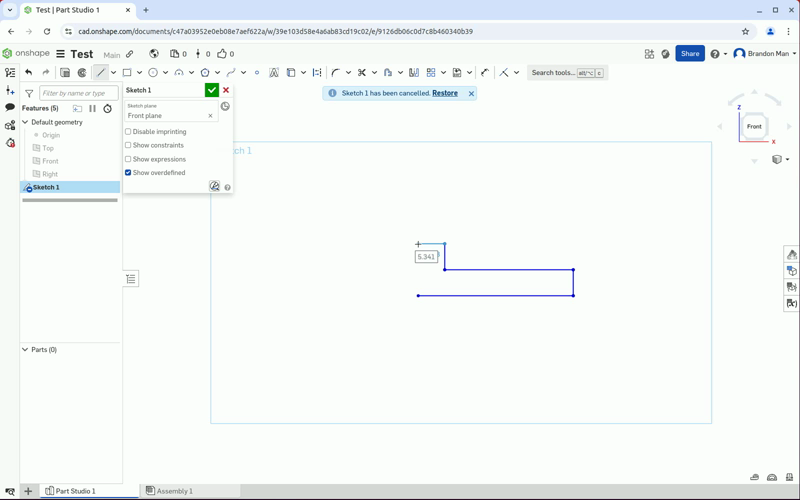
click(418, 243)
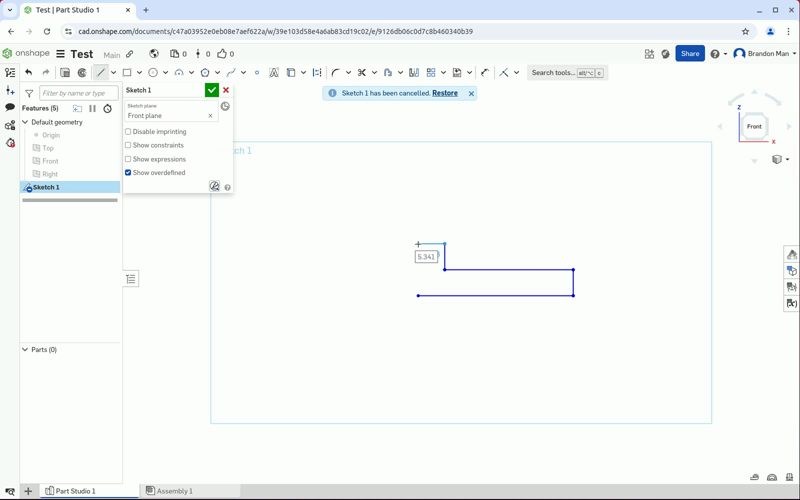
key_up(shift)
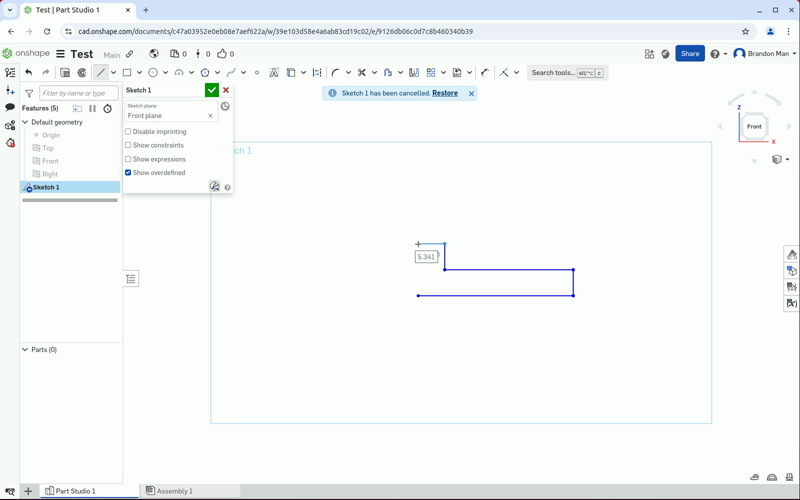
mouse_move(448, 243)
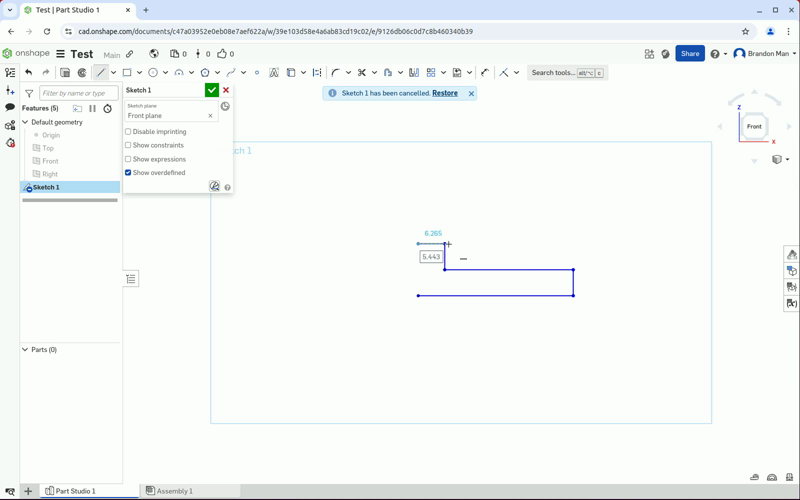
key_down(shift)
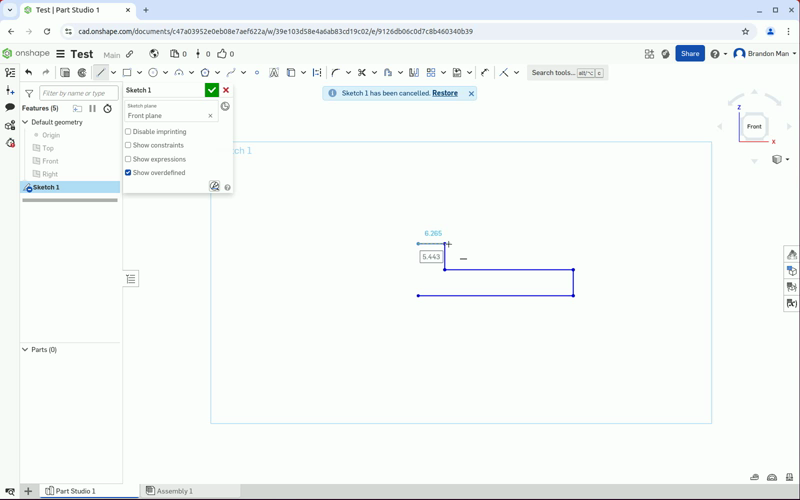
mouse_move(418, 295)
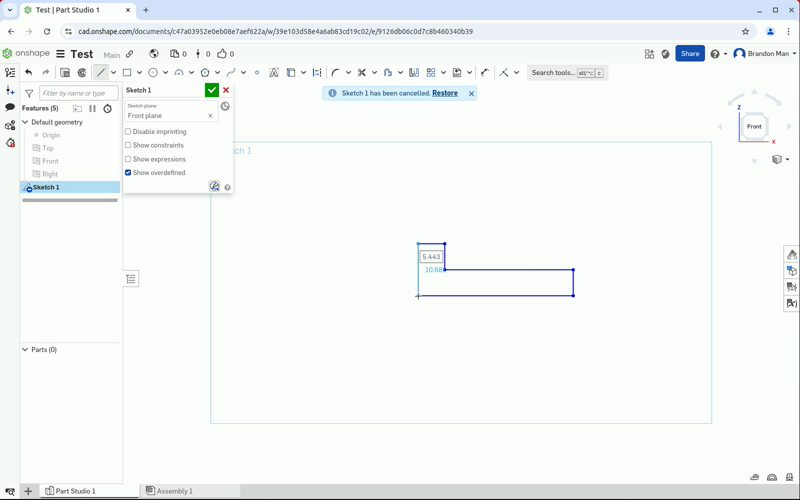
key_up(shift)
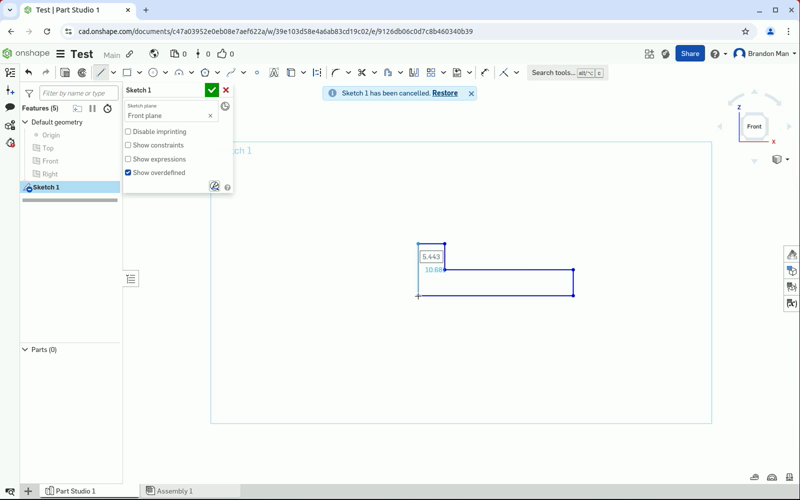
click(418, 295)
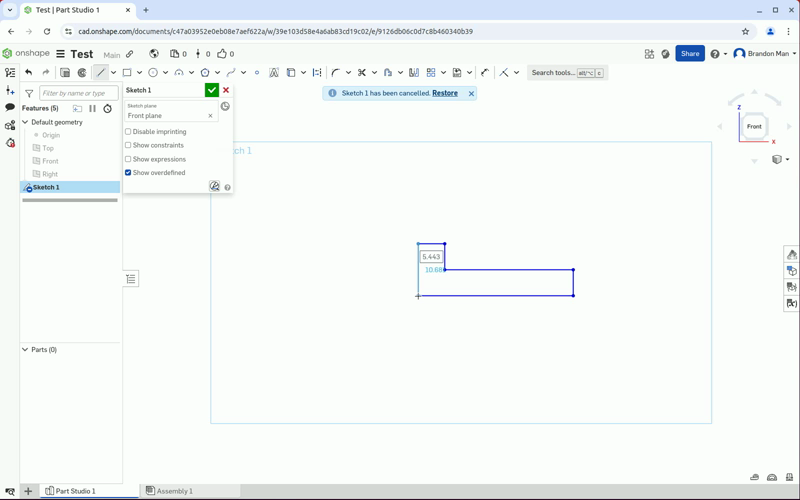
key(esc)
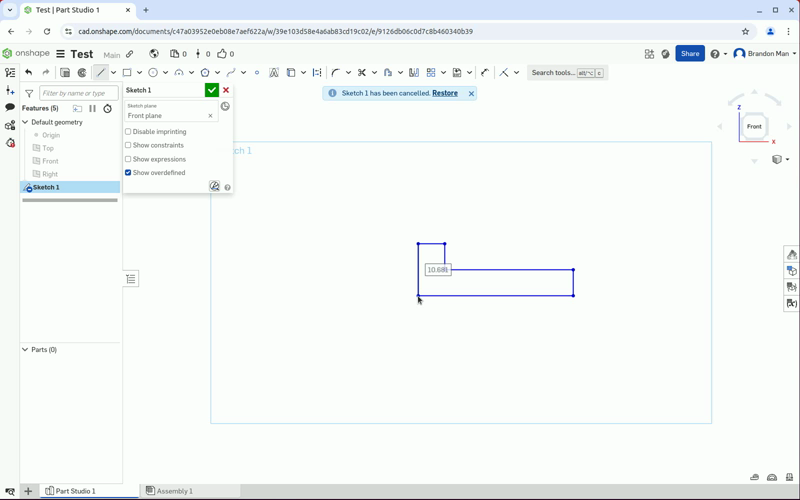
mouse_move(433, 259)
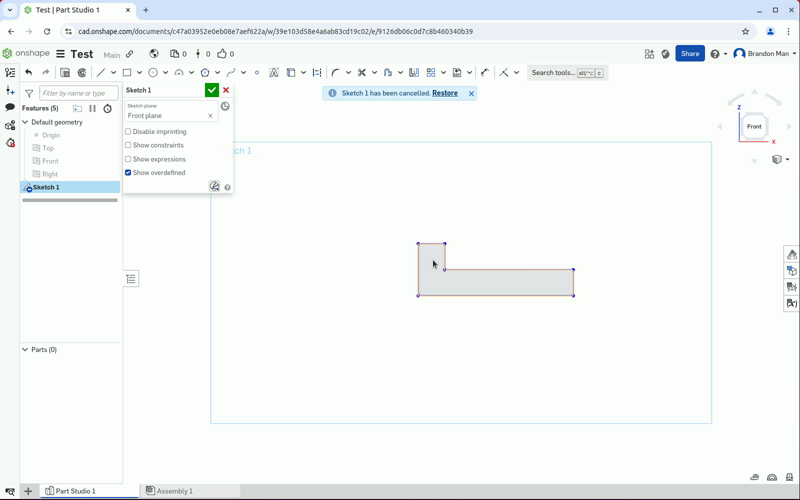
click(433, 259)
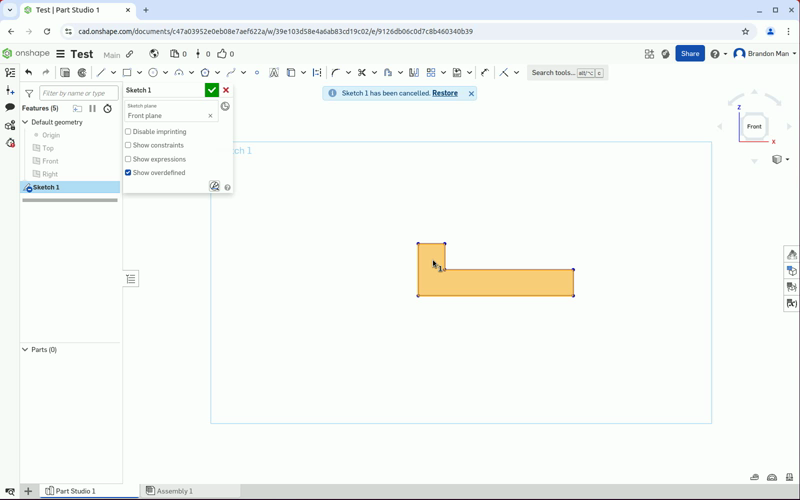
mouse_move(73, 352)
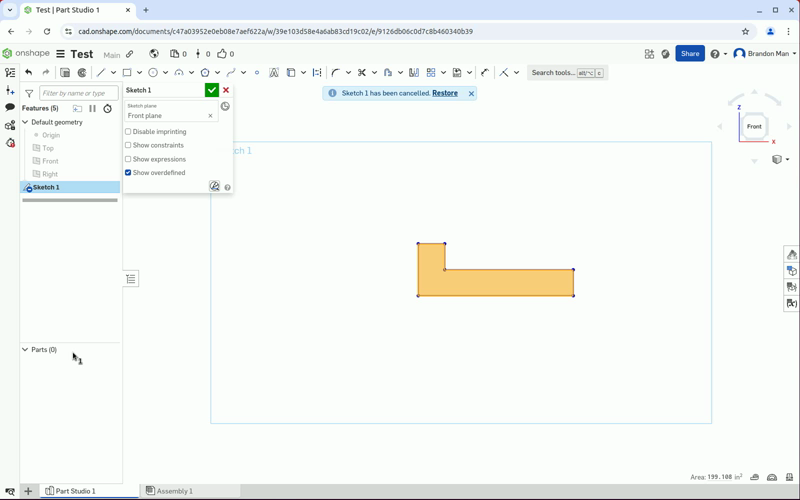
key(shift+y)
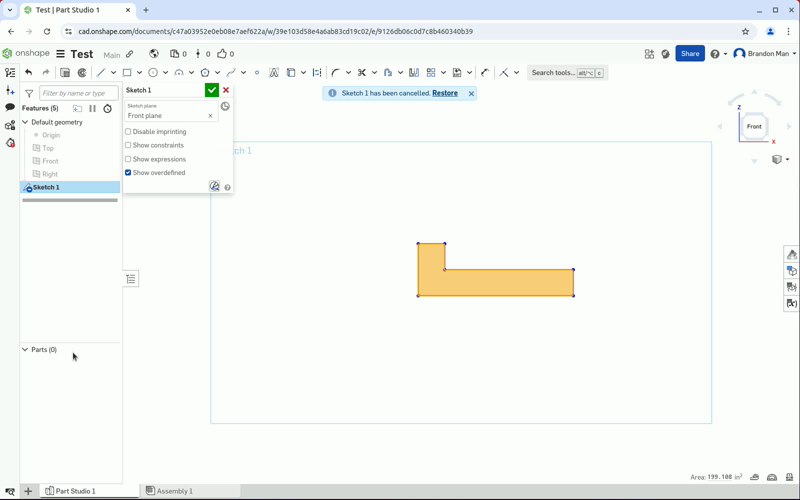
key(shift+e)
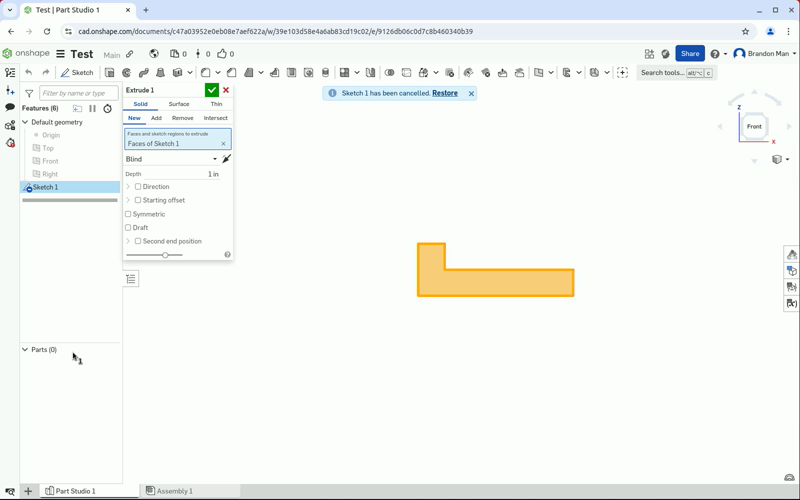
mouse_move(143, 106)
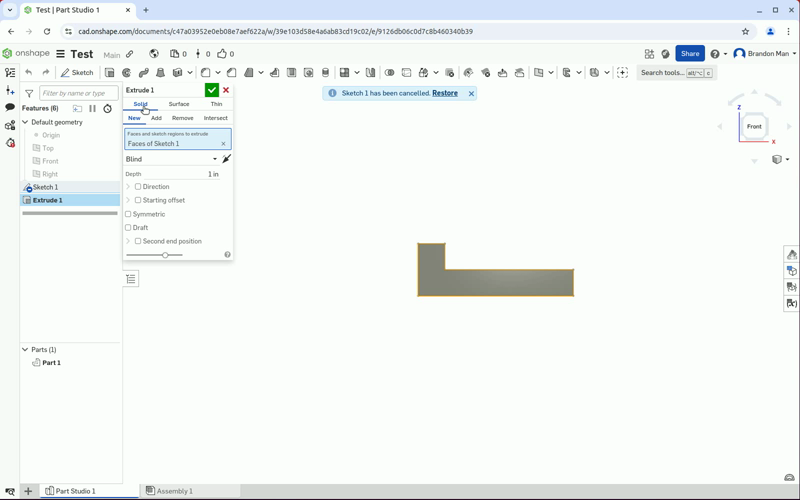
click(143, 106)
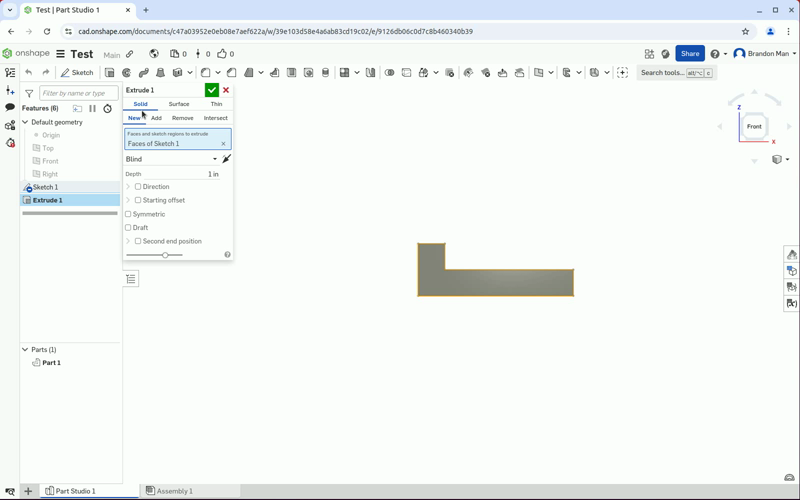
mouse_move(137, 120)
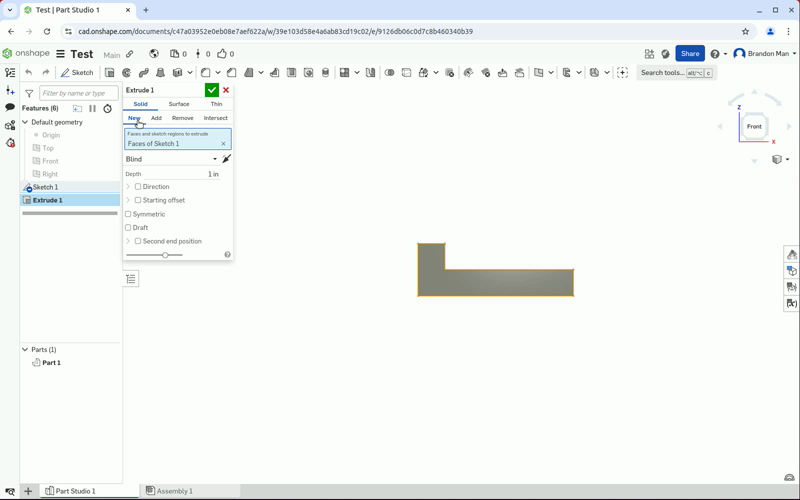
click(137, 120)
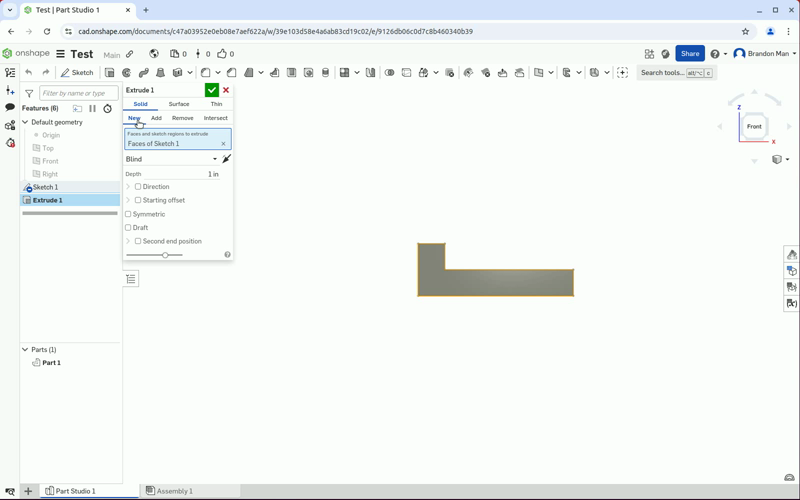
key(tab, 4)
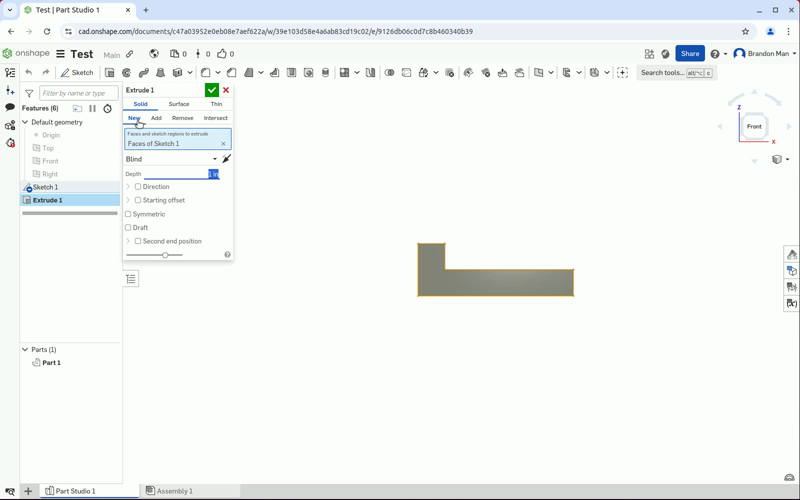
text(-10.591)
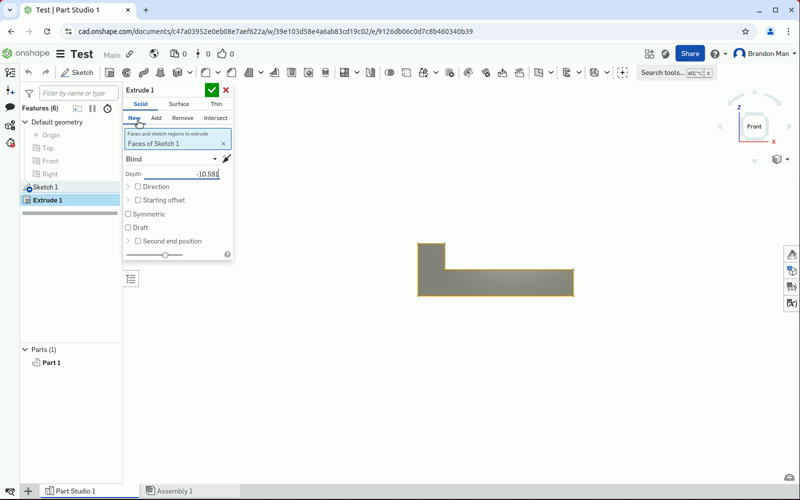
key(enter)
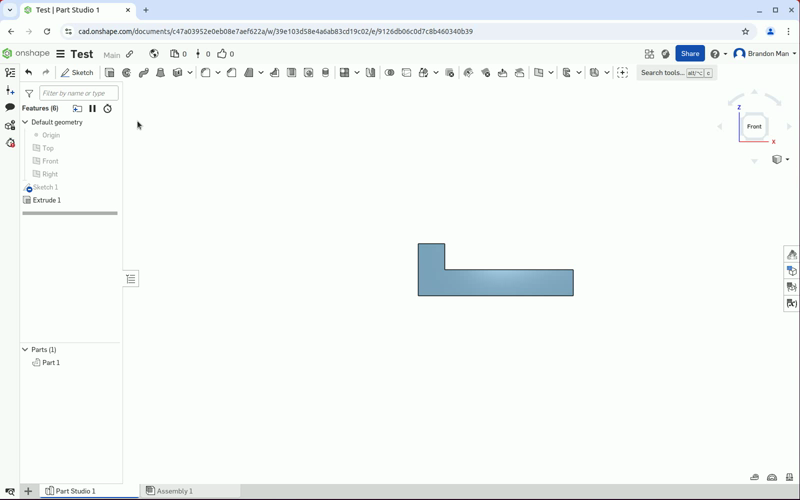
key(shift+h)
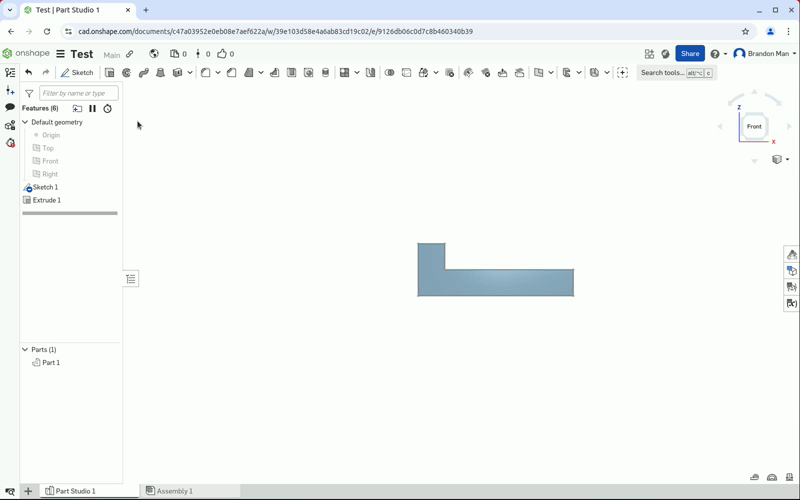
key(shift+h)
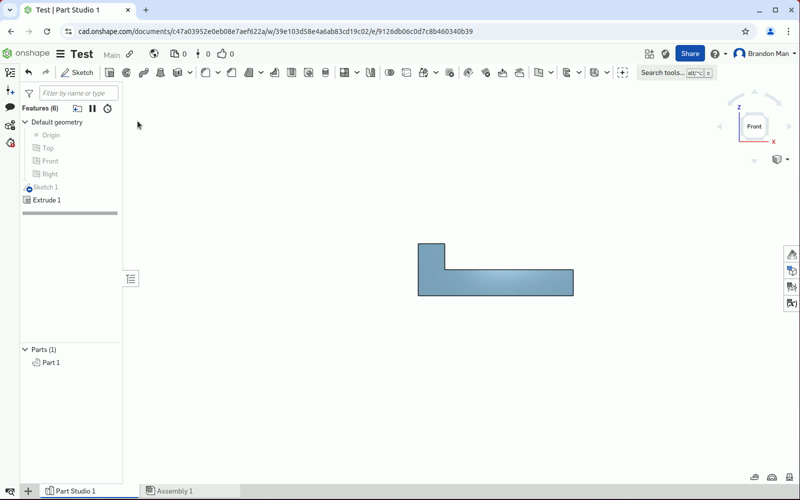
mouse_move(73, 189)
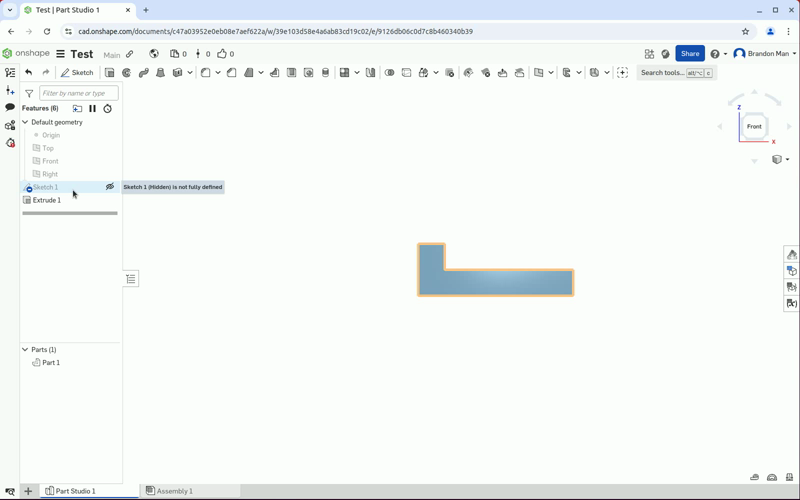
click(73, 189)
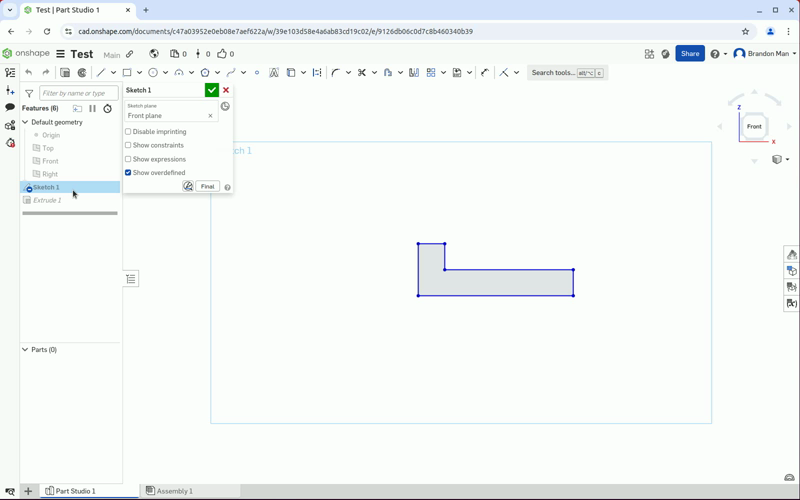
mouse_move(229, 92)
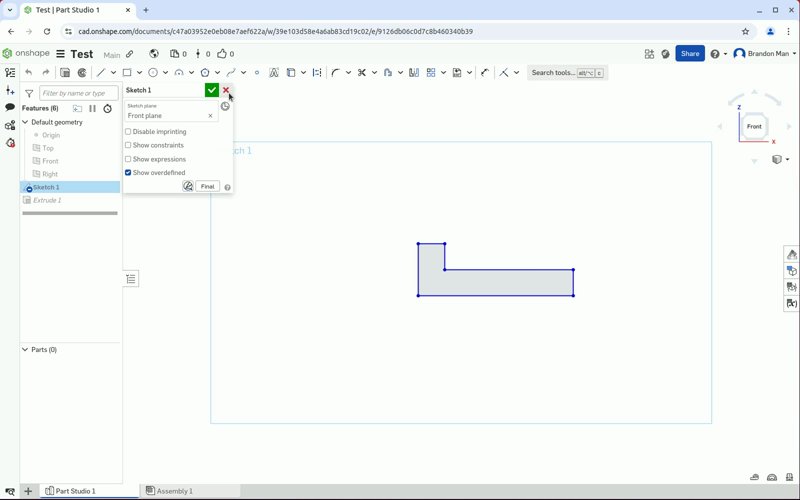
click(229, 92)
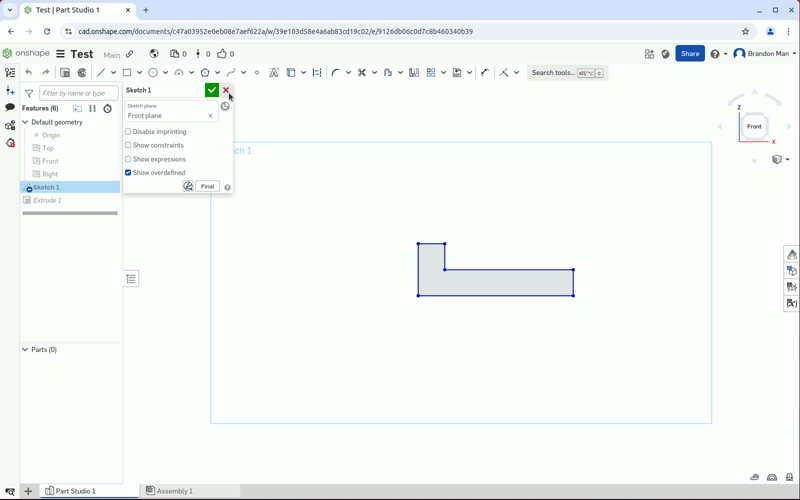
key(shift+s)
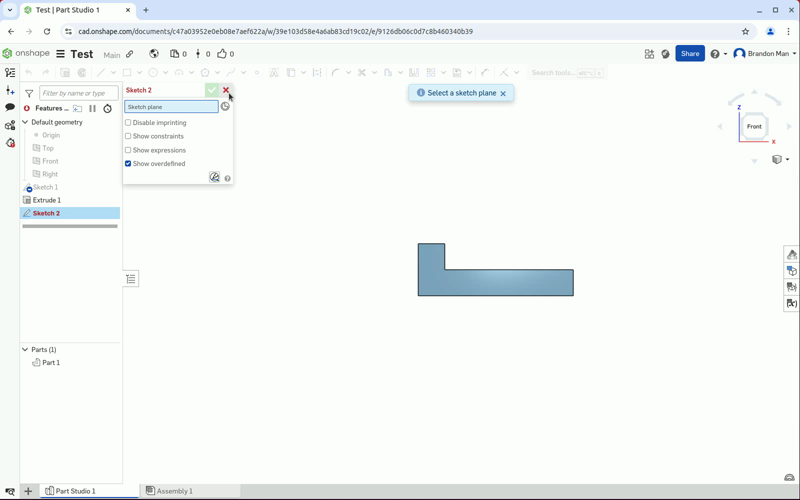
mouse_move(73, 163)
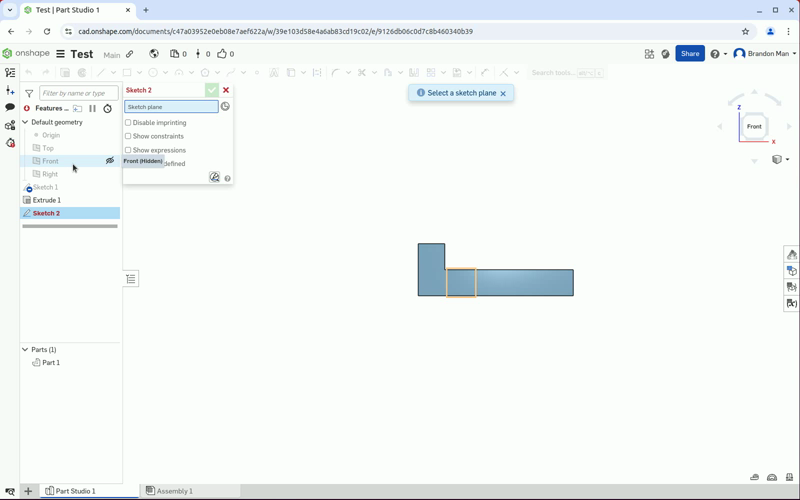
click(73, 163)
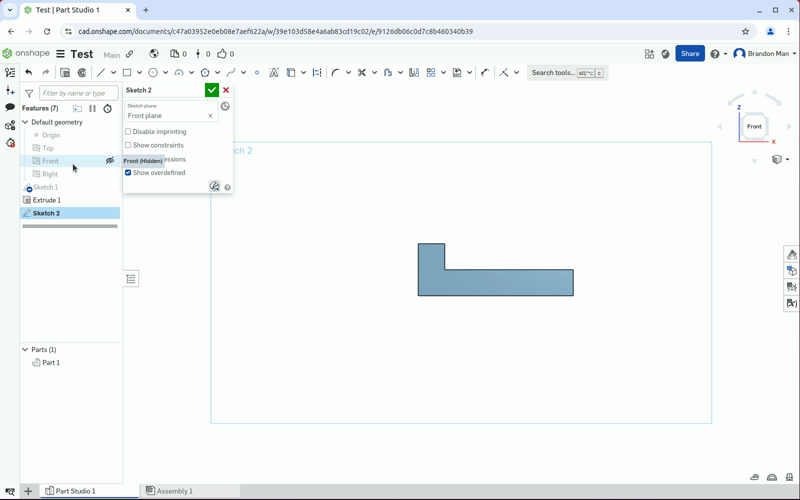
mouse_move(73, 352)
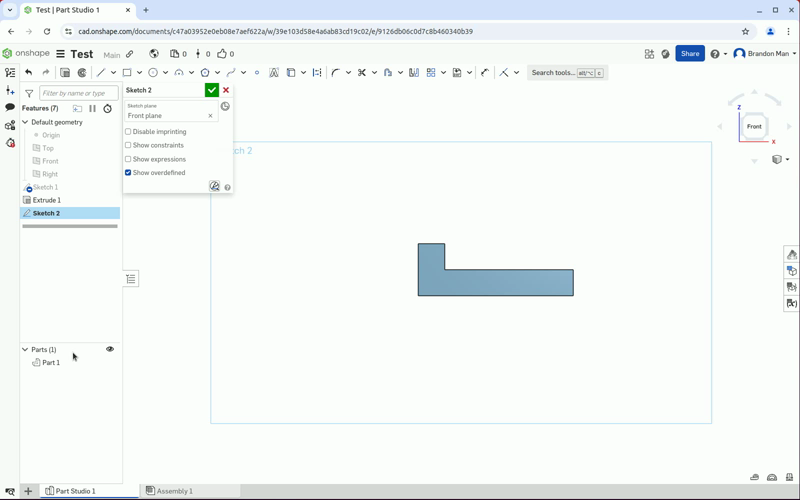
key(y)
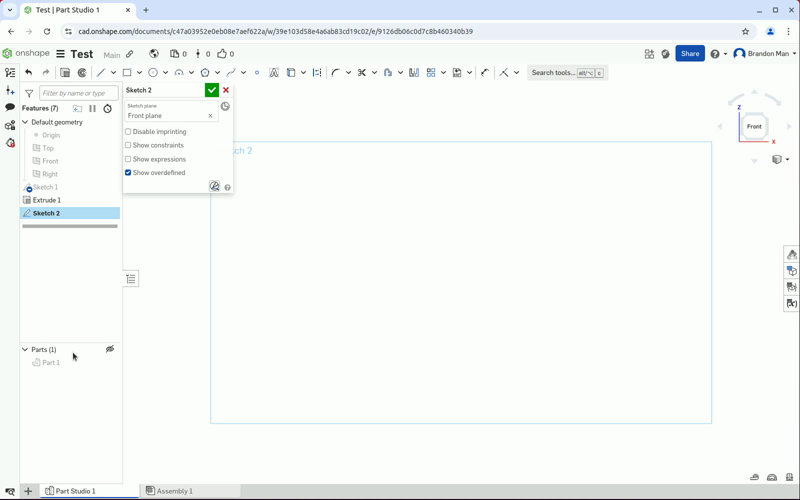
key(l)
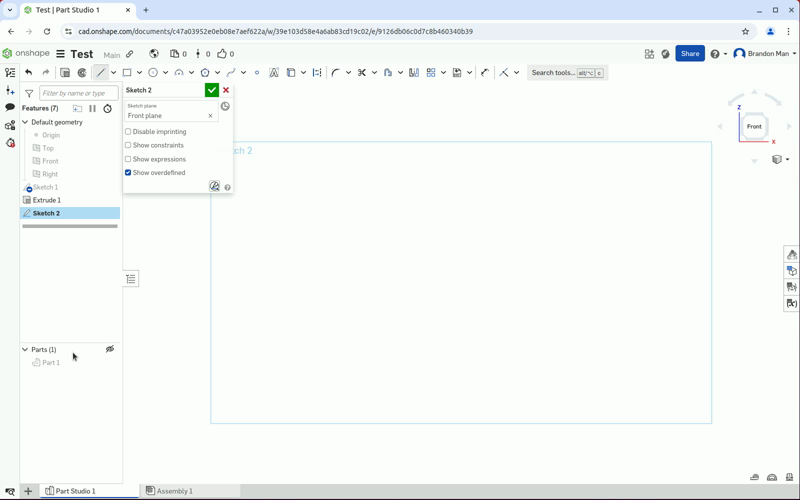
key_down(shift)
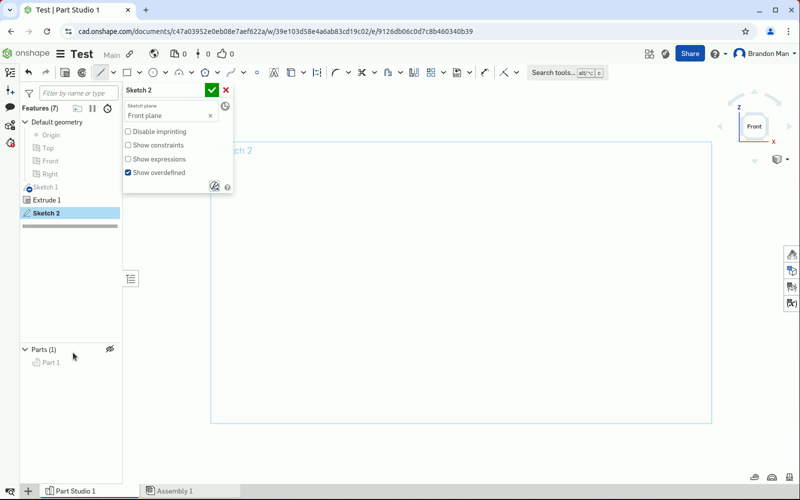
mouse_move(444, 270)
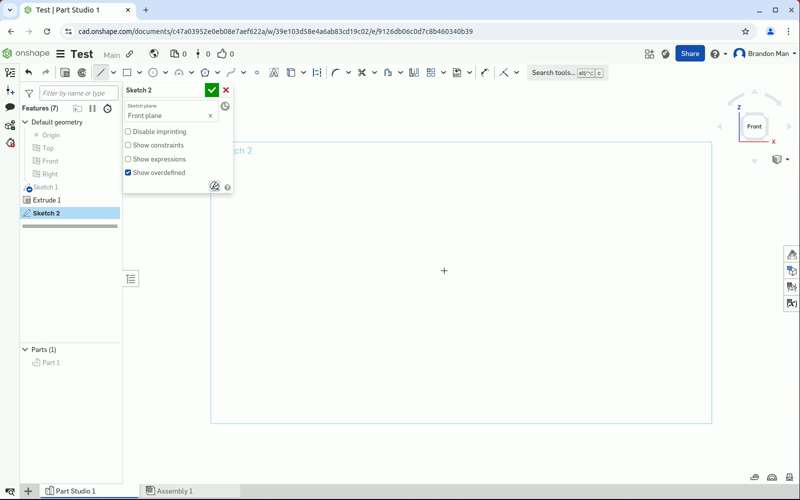
click(444, 270)
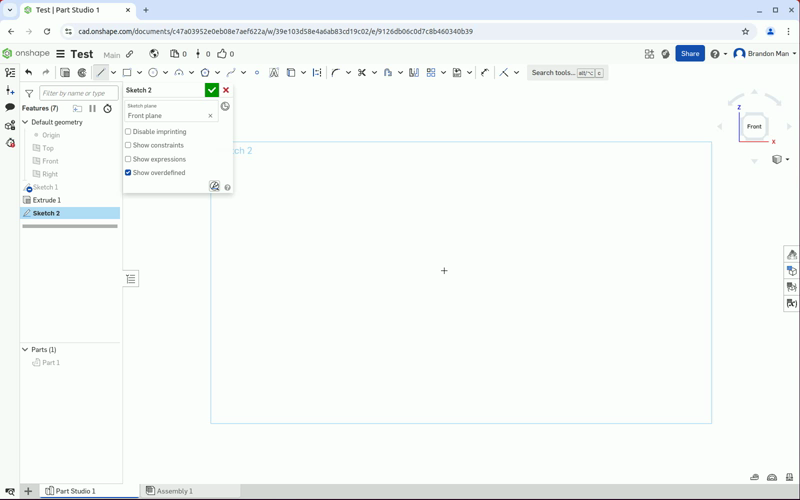
key_up(shift)
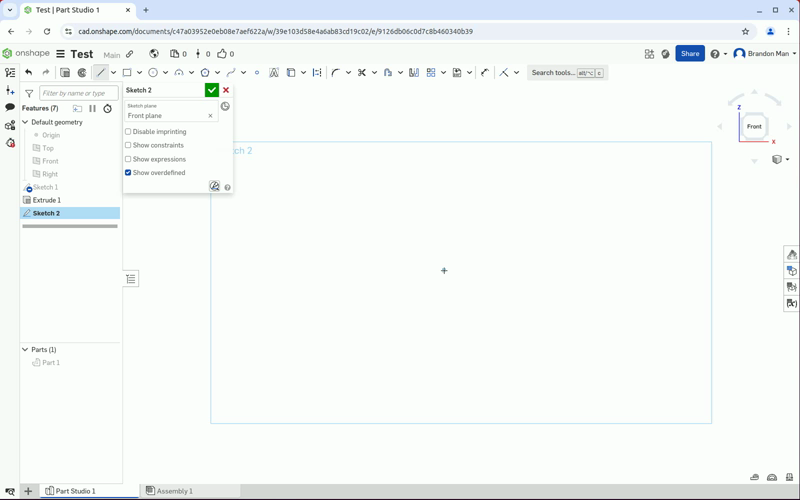
key_down(shift)
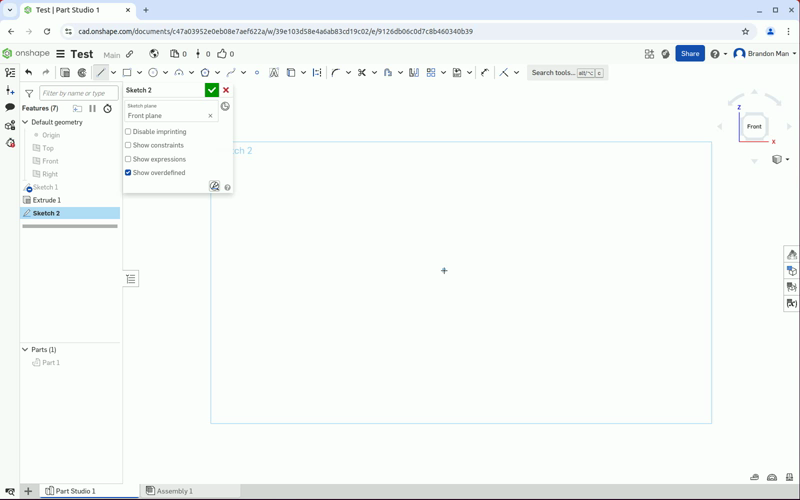
mouse_move(573, 270)
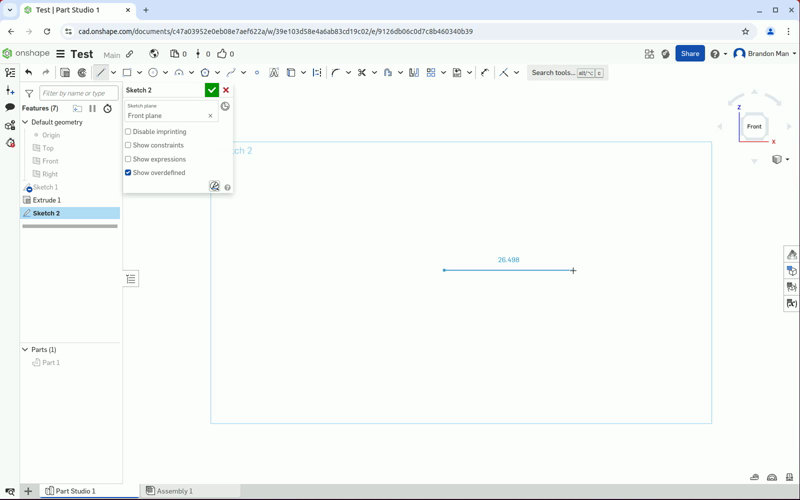
click(573, 270)
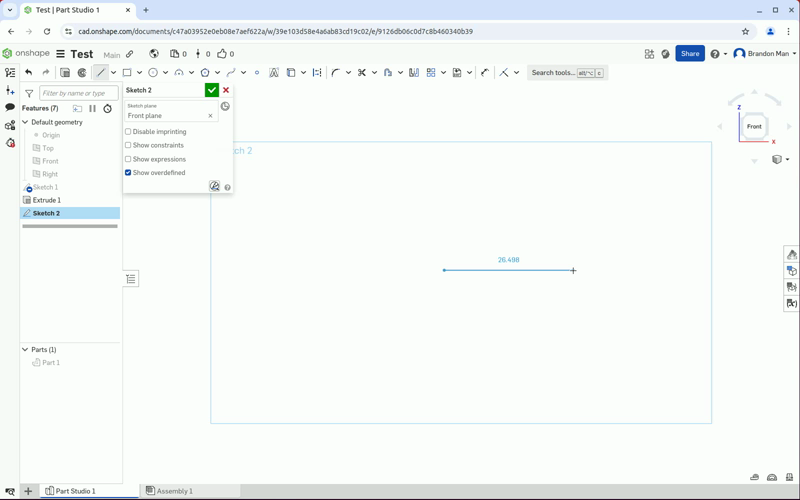
key_up(shift)
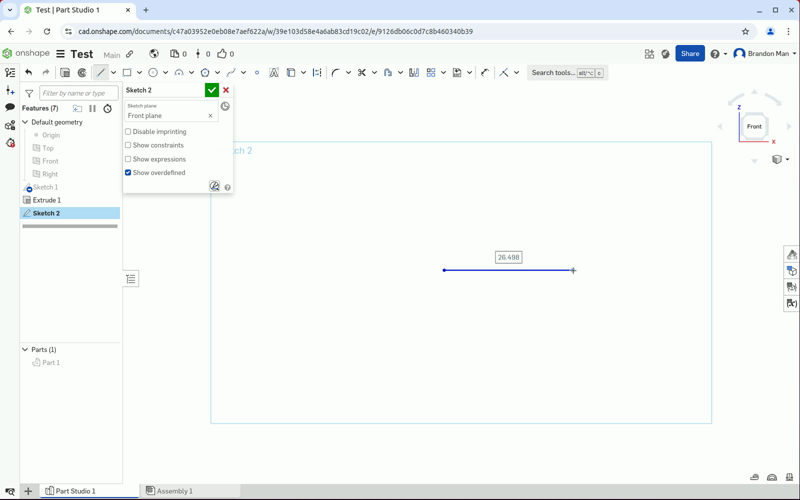
key_down(shift)
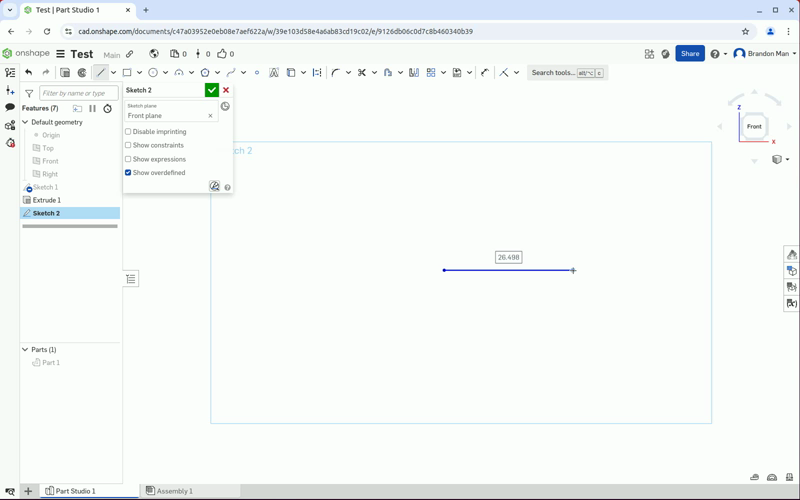
mouse_move(444, 244)
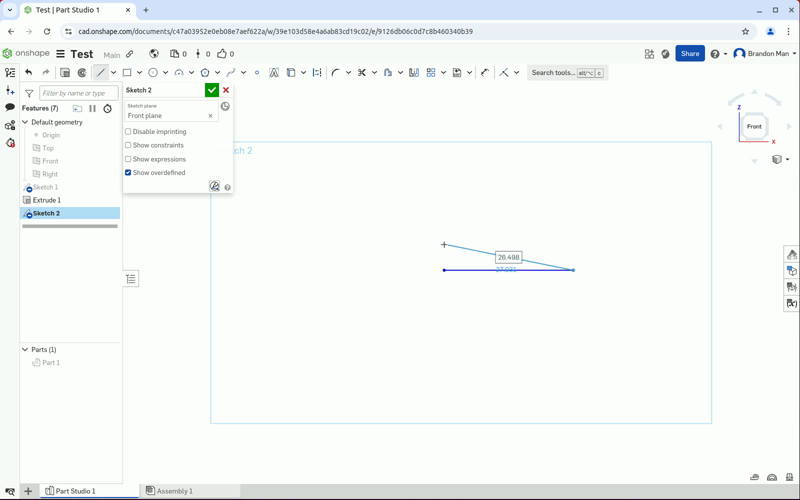
click(444, 244)
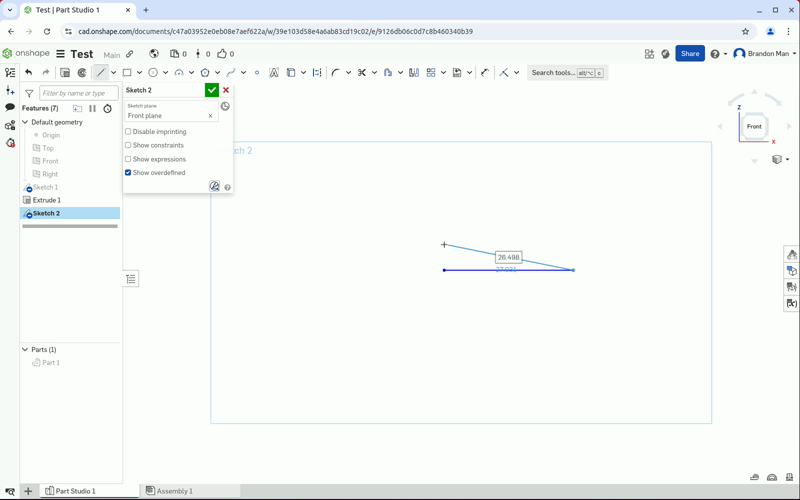
key_up(shift)
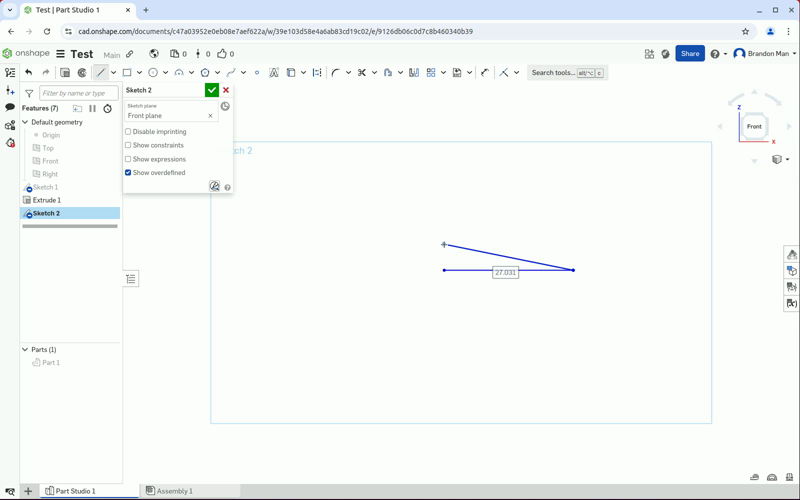
mouse_move(474, 244)
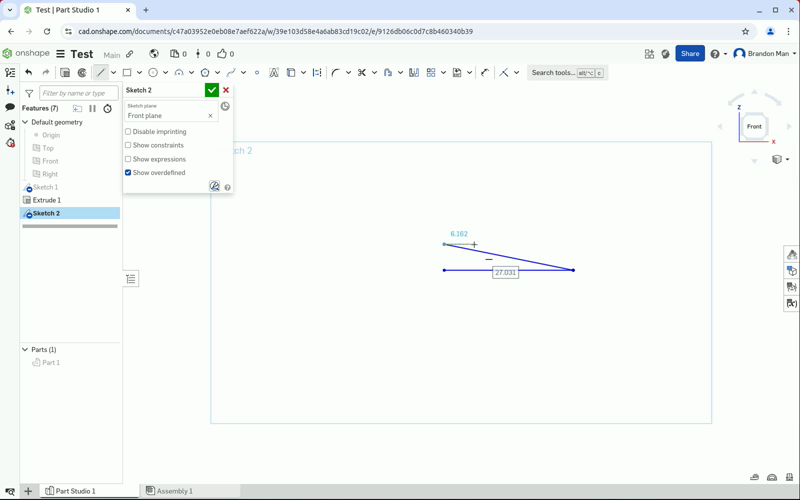
key_down(shift)
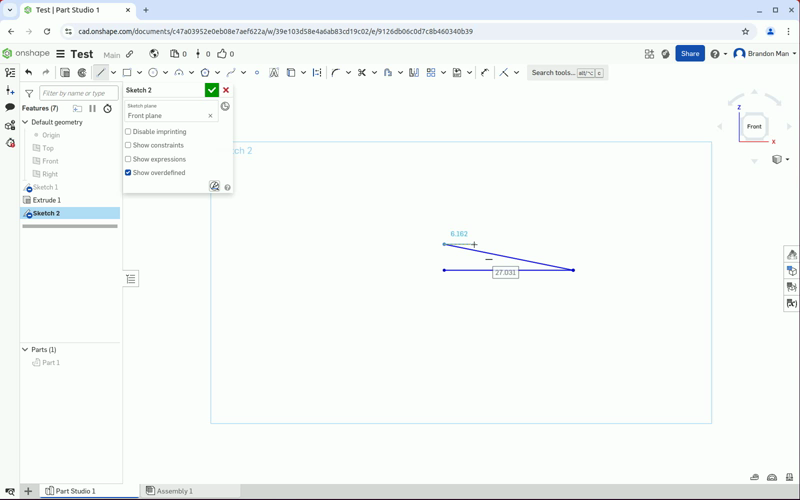
mouse_move(444, 270)
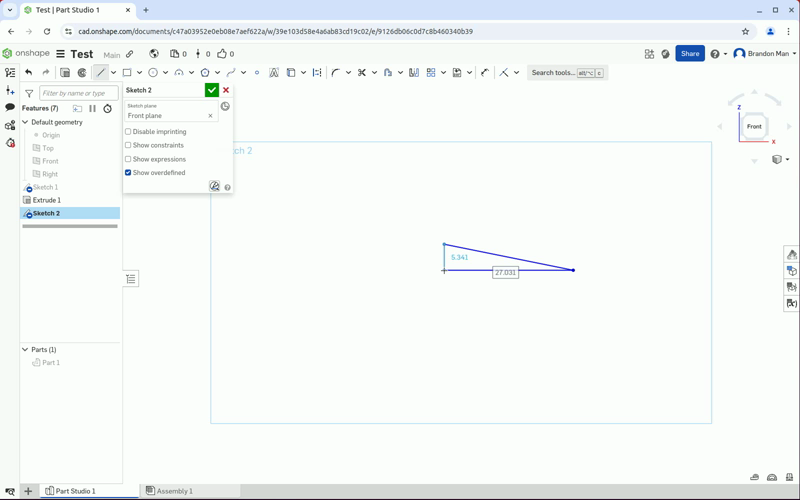
key_up(shift)
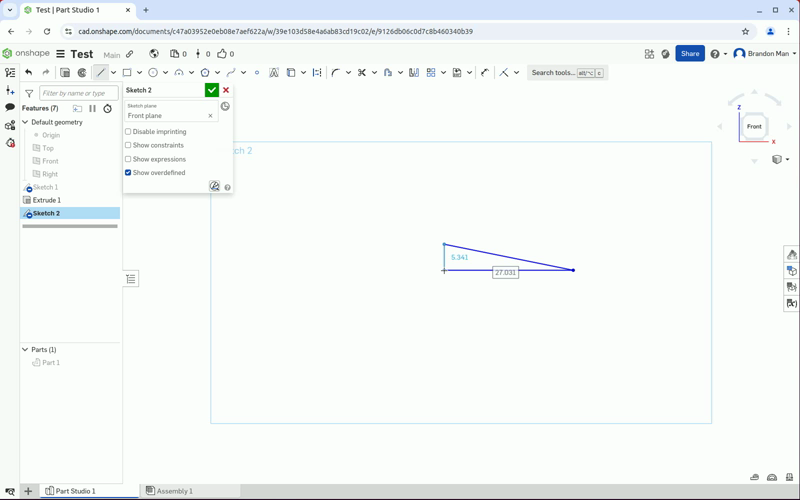
click(444, 270)
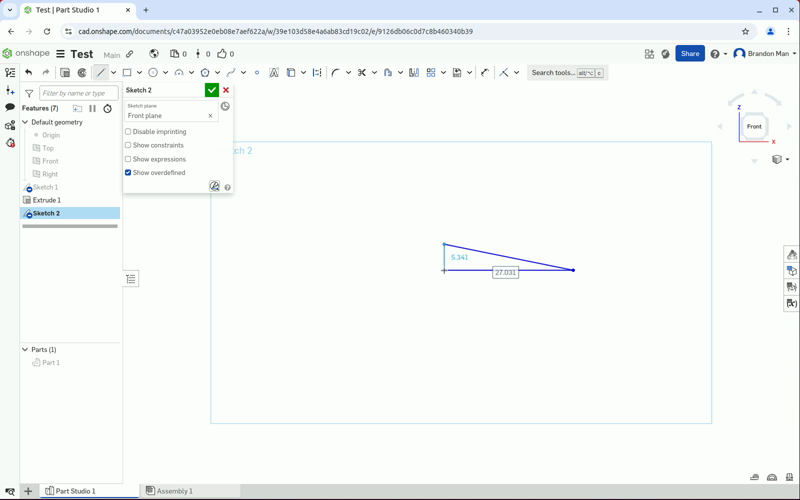
key(esc)
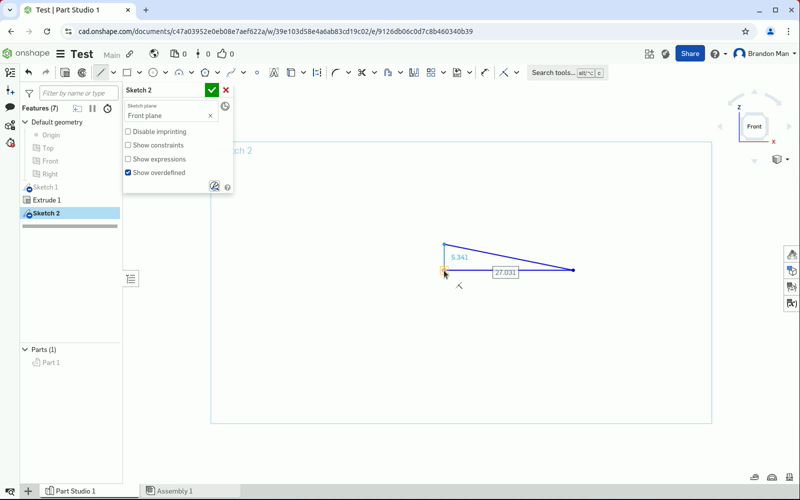
mouse_move(538, 266)
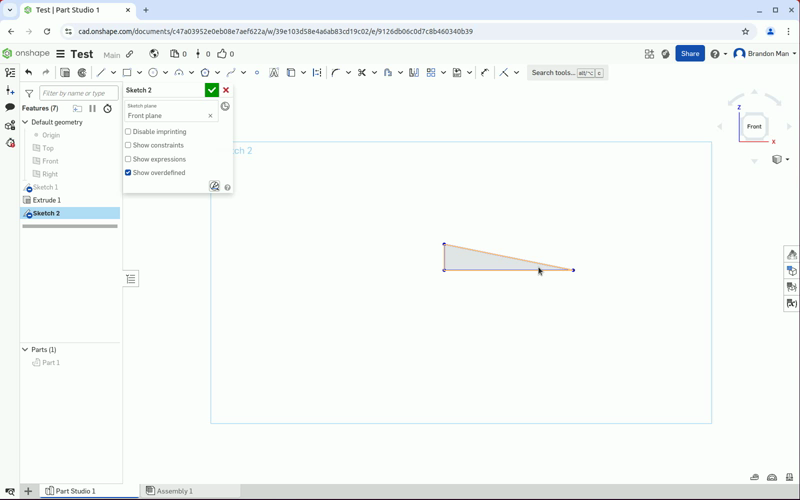
scroll(6)
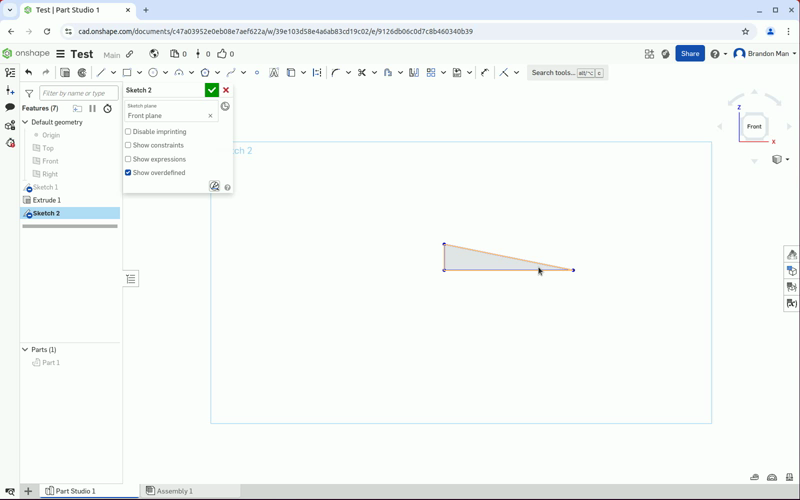
scroll(6)
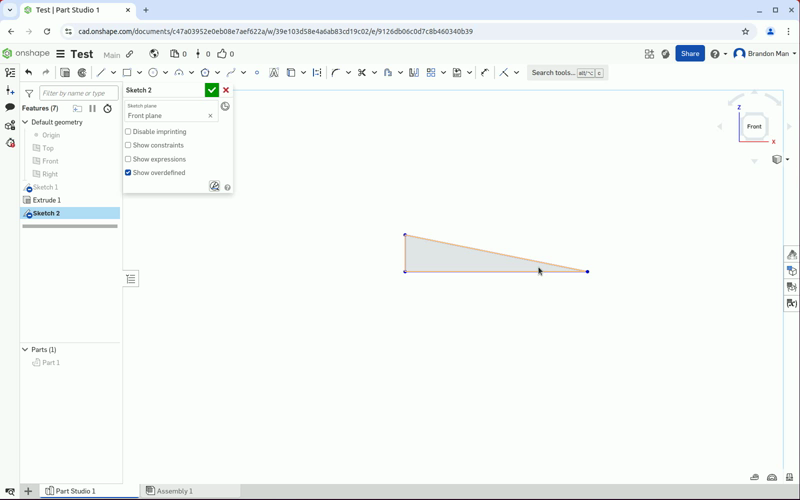
scroll(6)
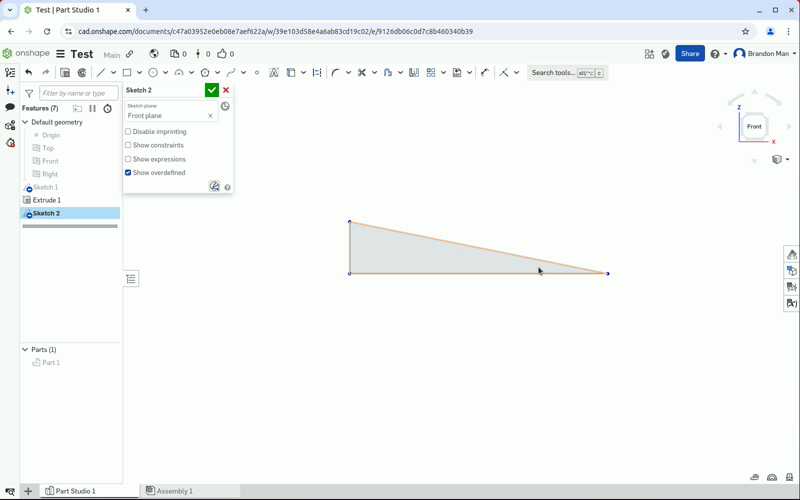
scroll(6)
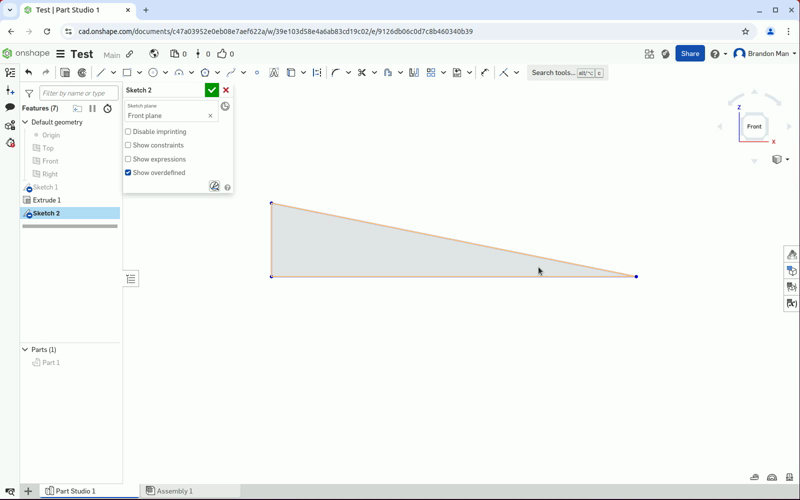
scroll(6)
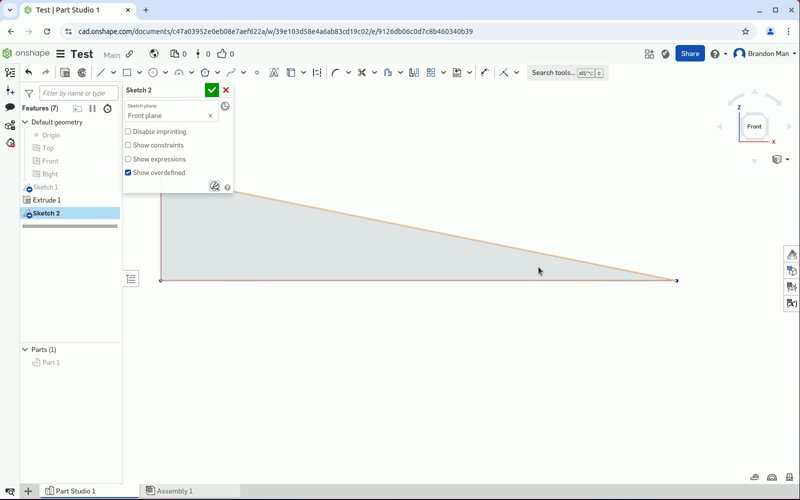
scroll(6)
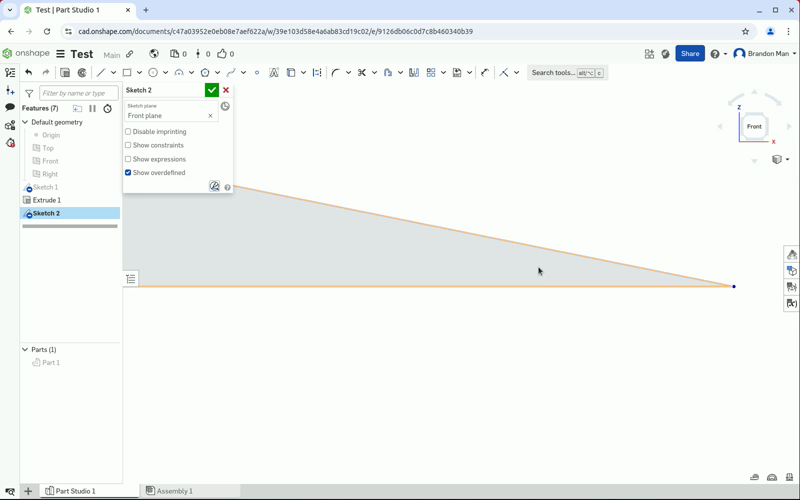
scroll(6)
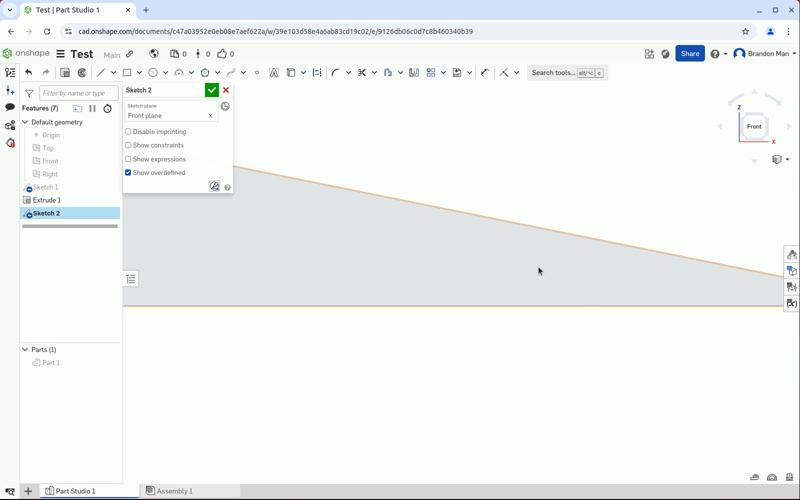
click(538, 266)
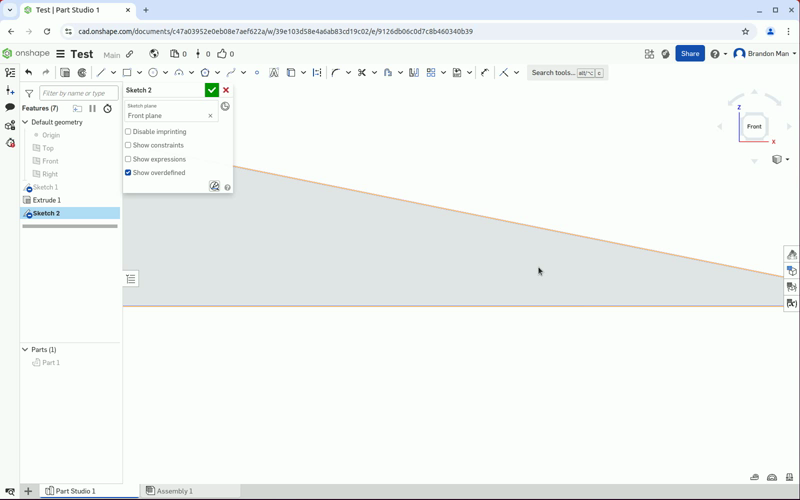
scroll(-6)
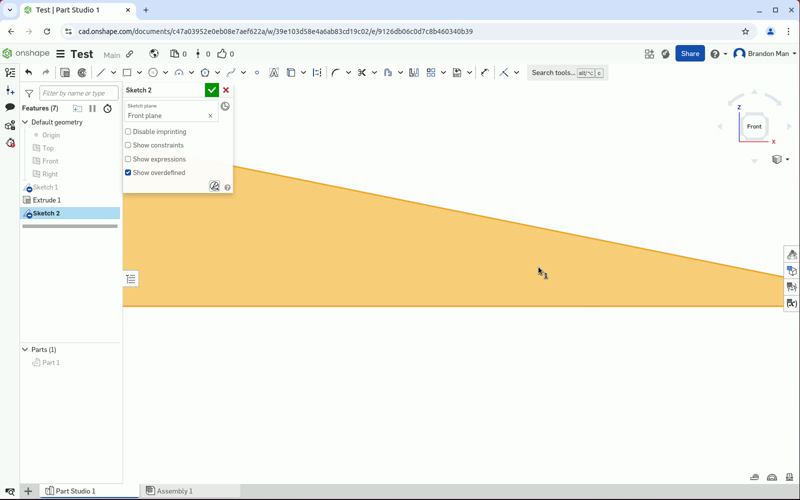
scroll(-6)
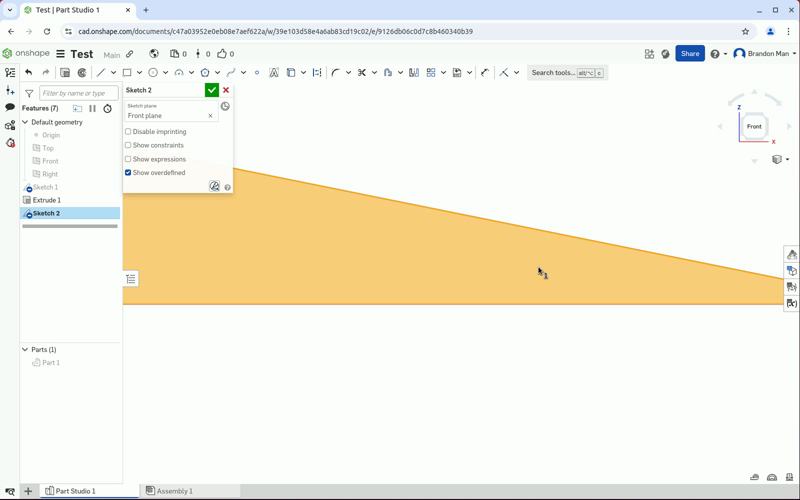
scroll(-6)
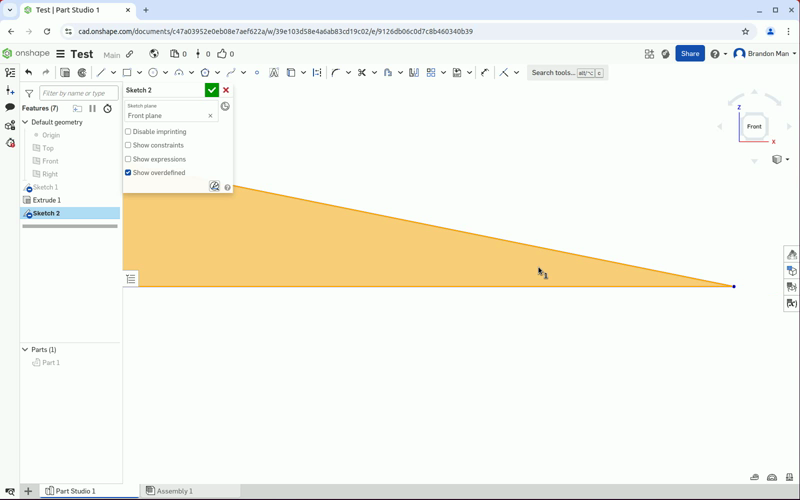
scroll(-6)
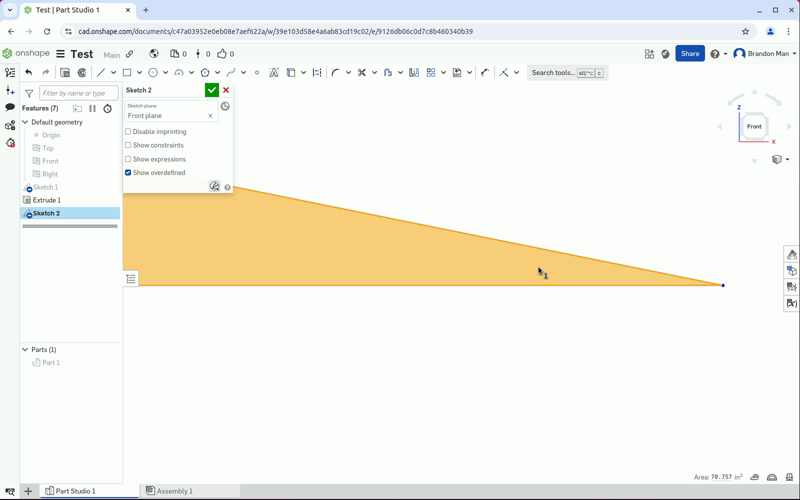
scroll(-6)
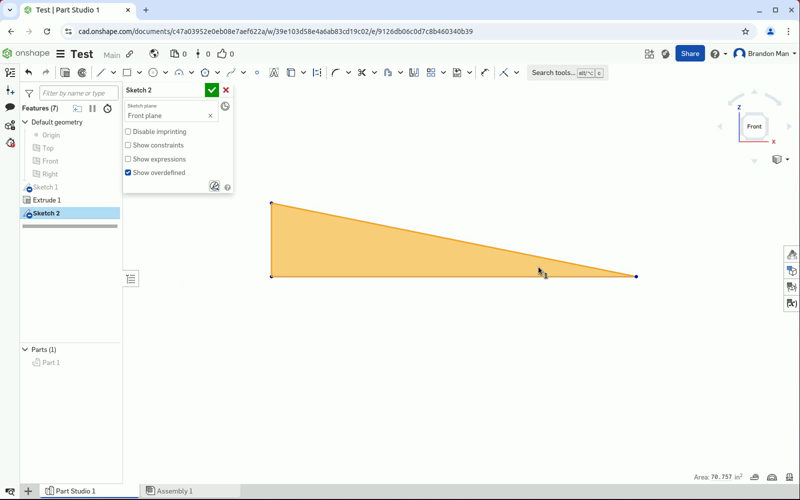
scroll(-6)
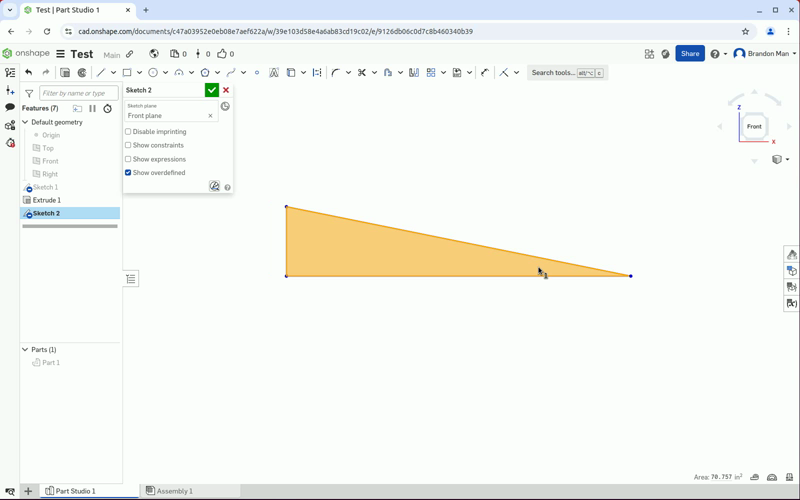
scroll(-6)
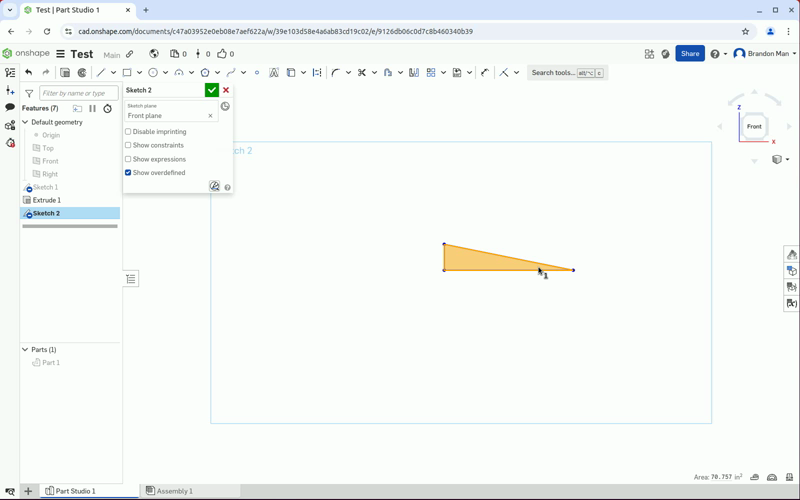
mouse_move(73, 352)
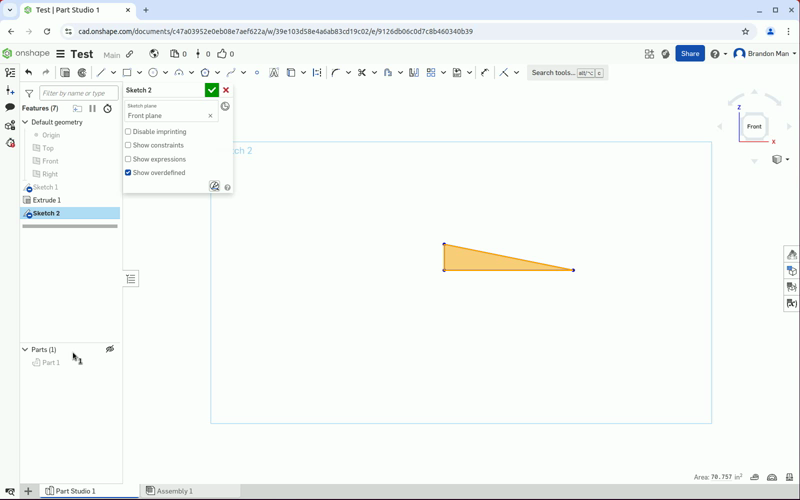
key(shift+y)
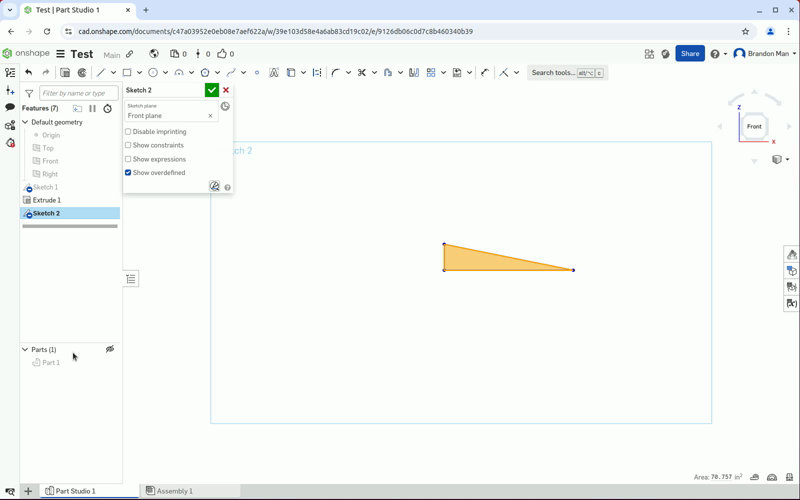
key(shift+e)
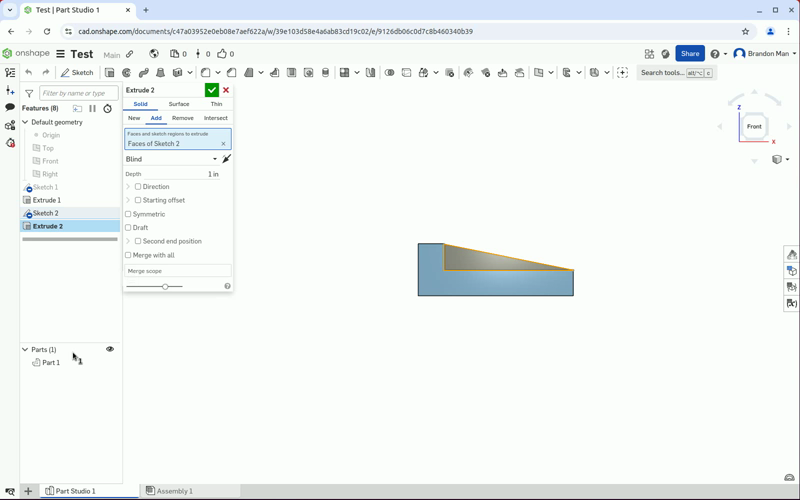
mouse_move(143, 106)
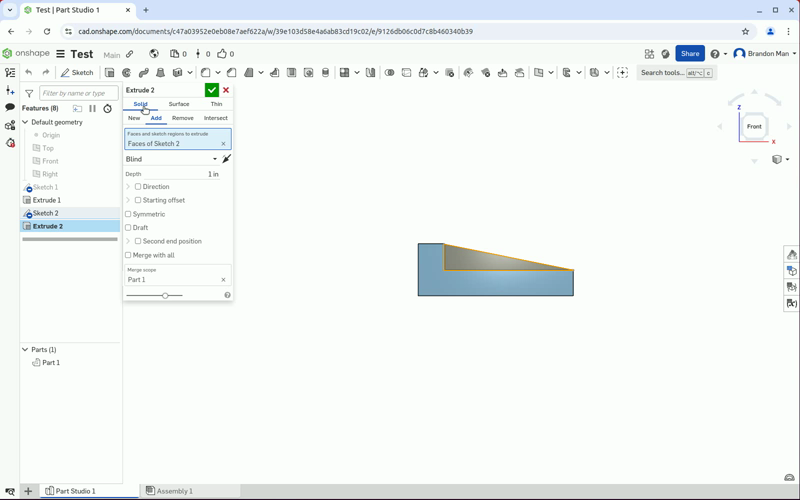
click(143, 106)
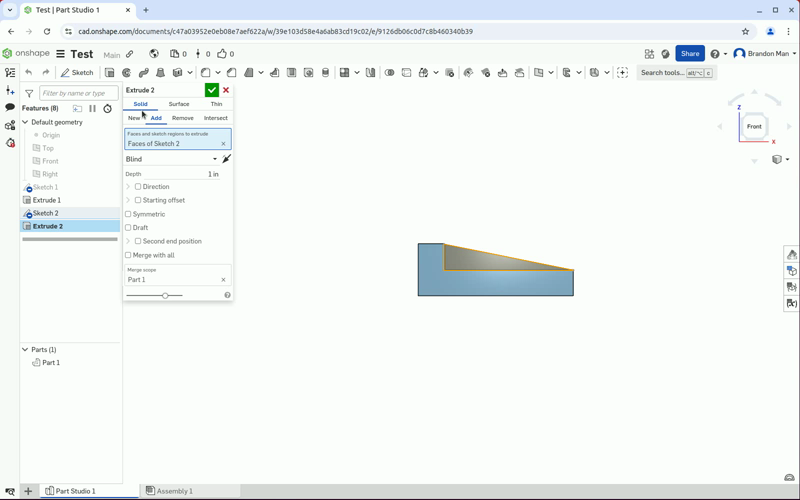
mouse_move(137, 120)
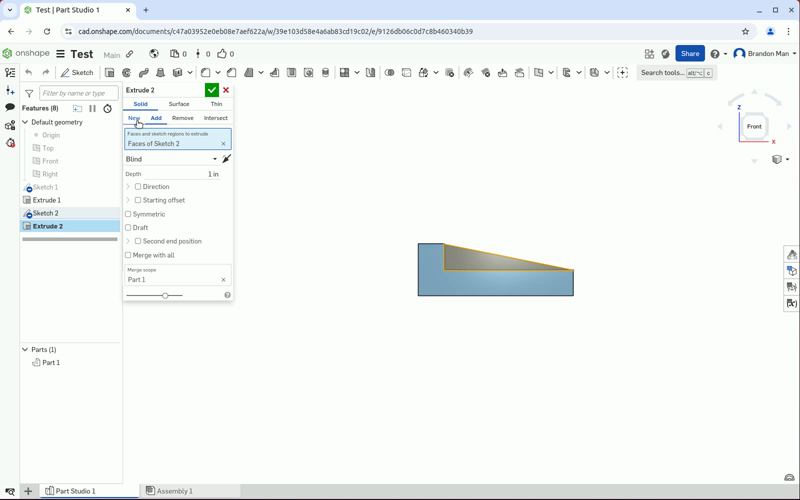
click(137, 120)
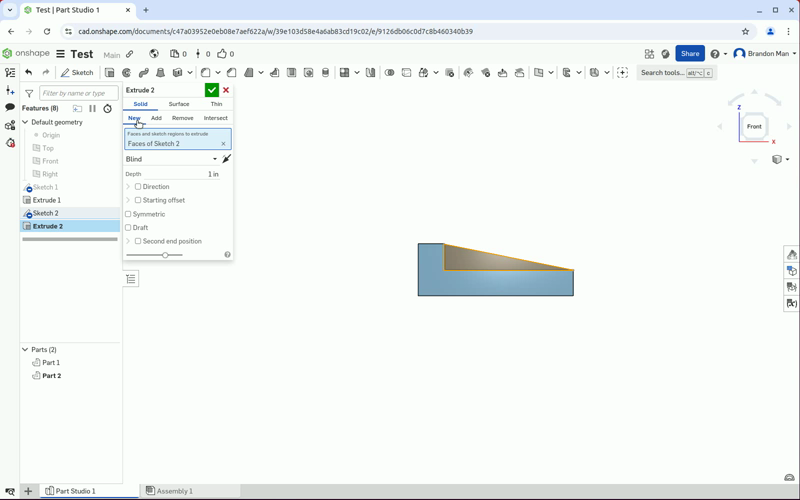
key(tab, 4)
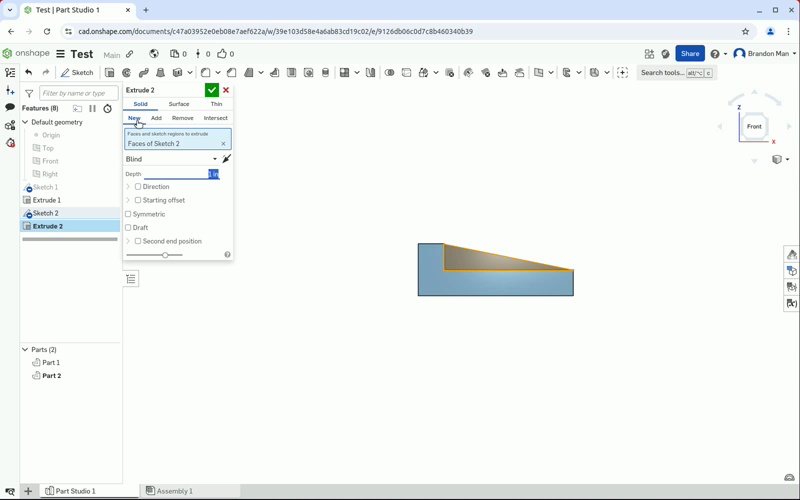
text(-5.296)
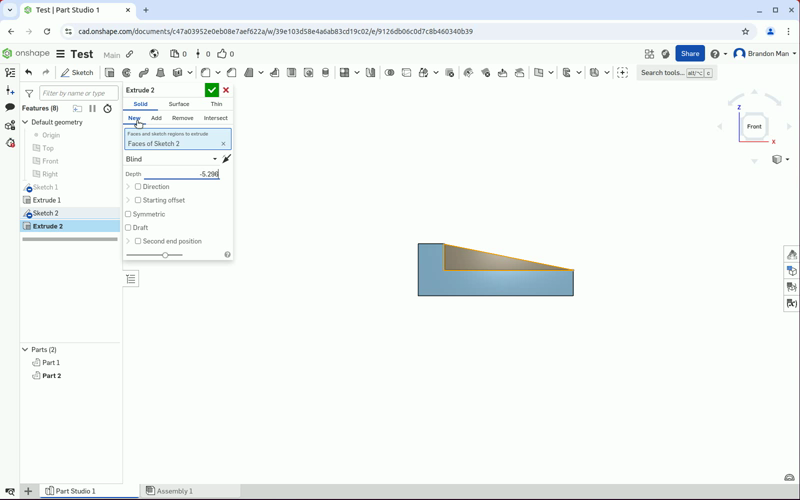
key(enter)
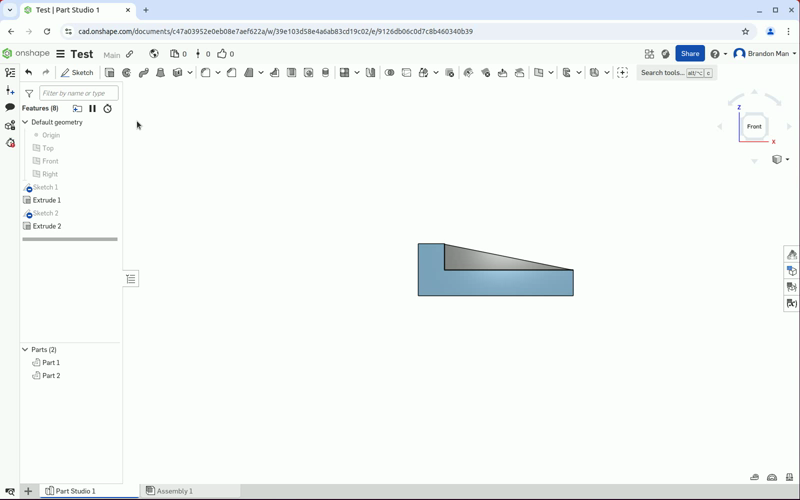
key(shift+h)
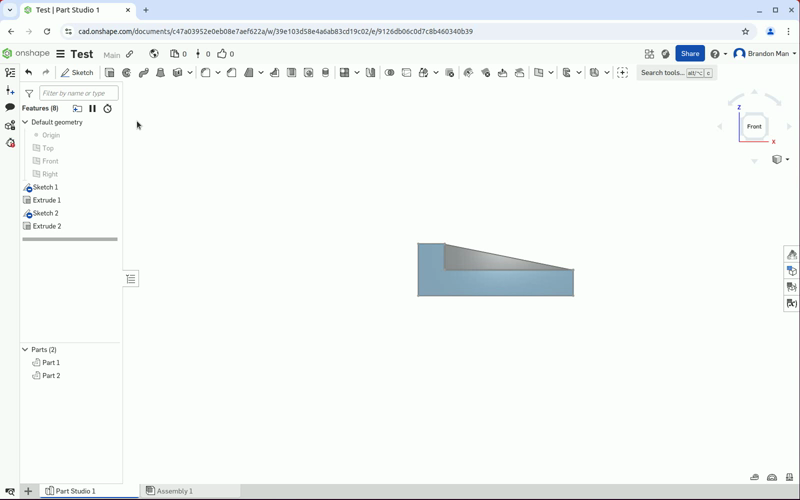
key(shift+h)
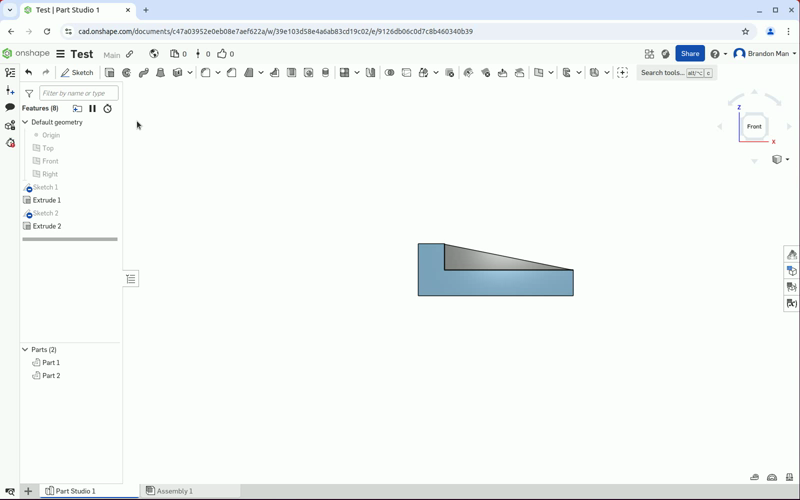
mouse_move(73, 189)
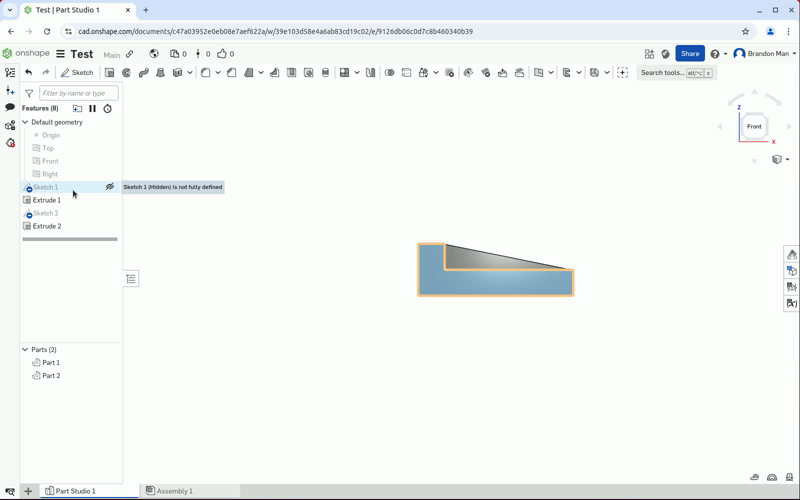
click(73, 189)
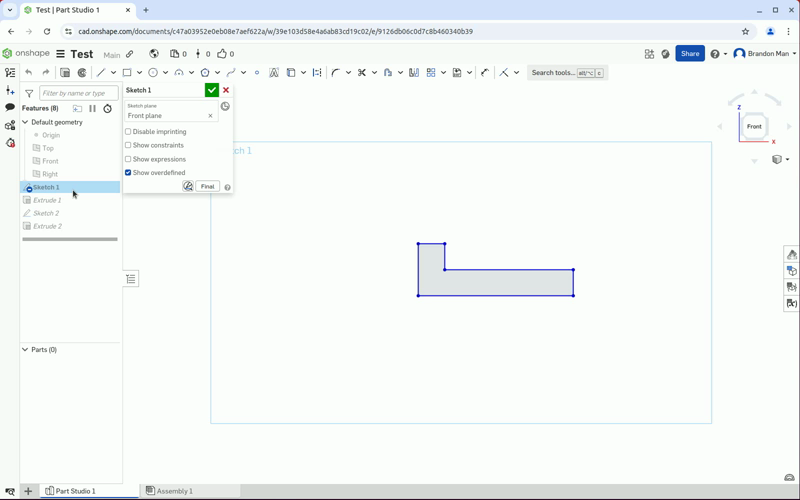
mouse_move(229, 92)
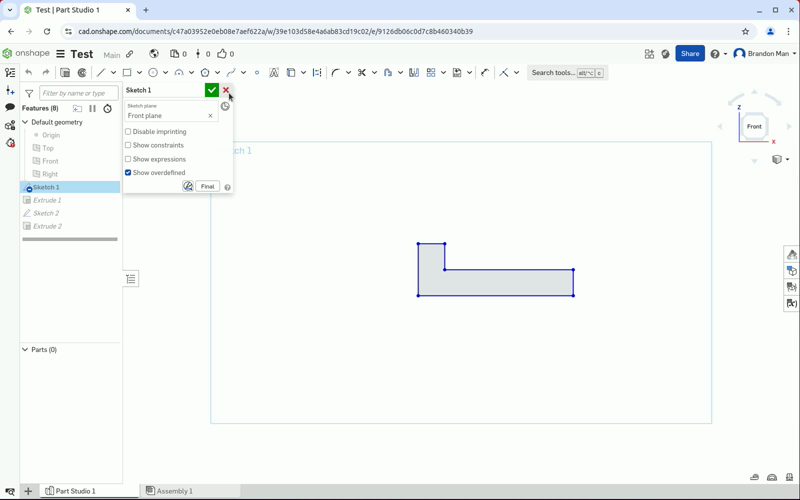
click(229, 92)
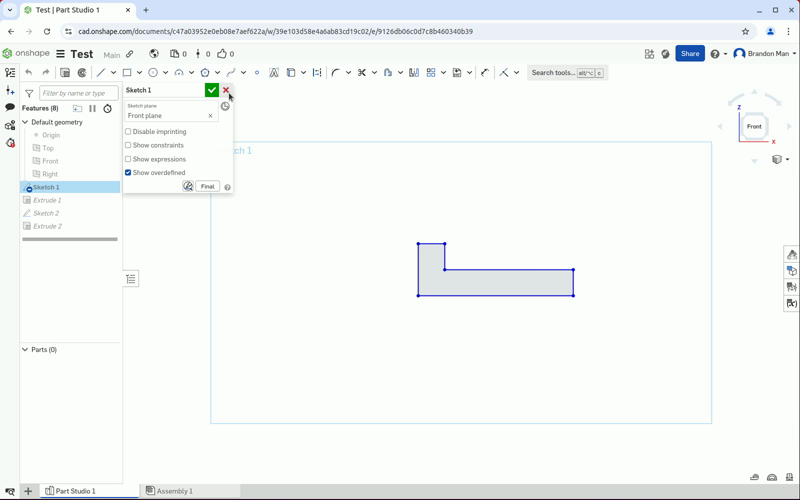
key(shift+s)
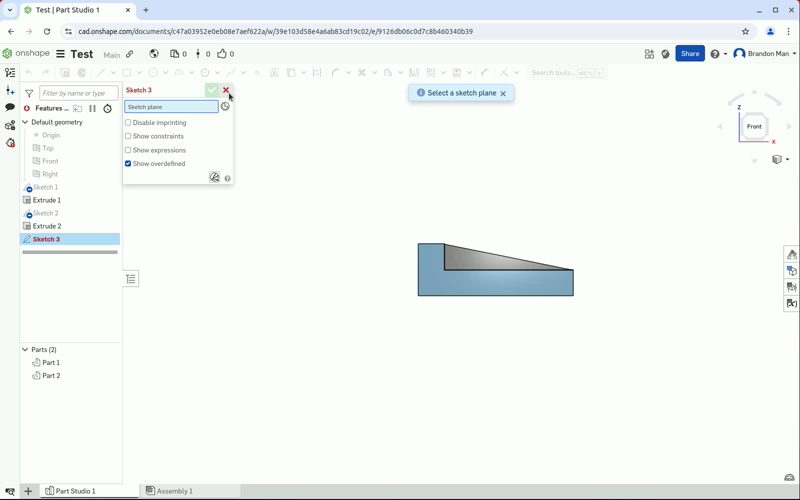
mouse_move(73, 163)
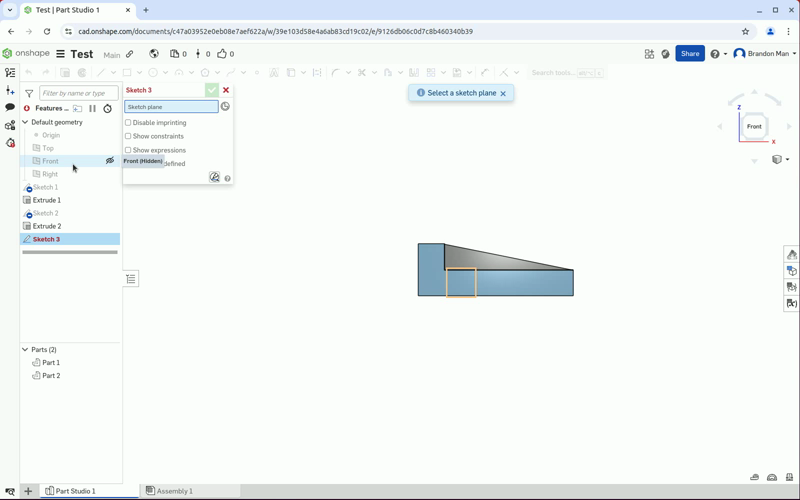
click(73, 163)
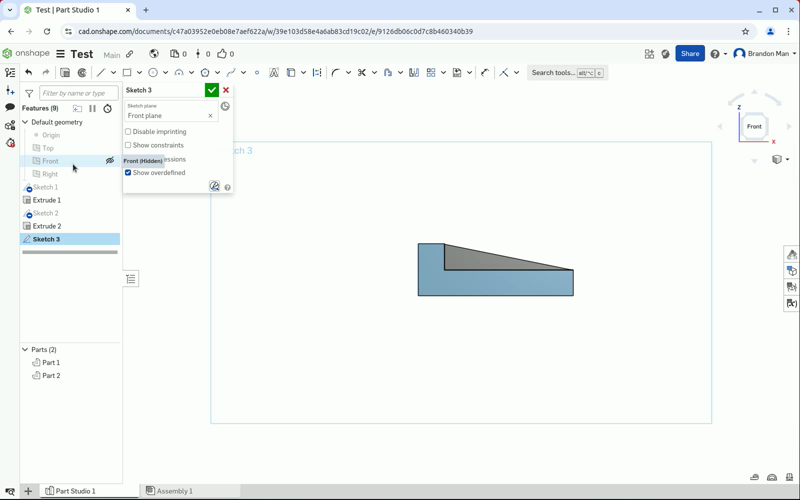
mouse_move(73, 352)
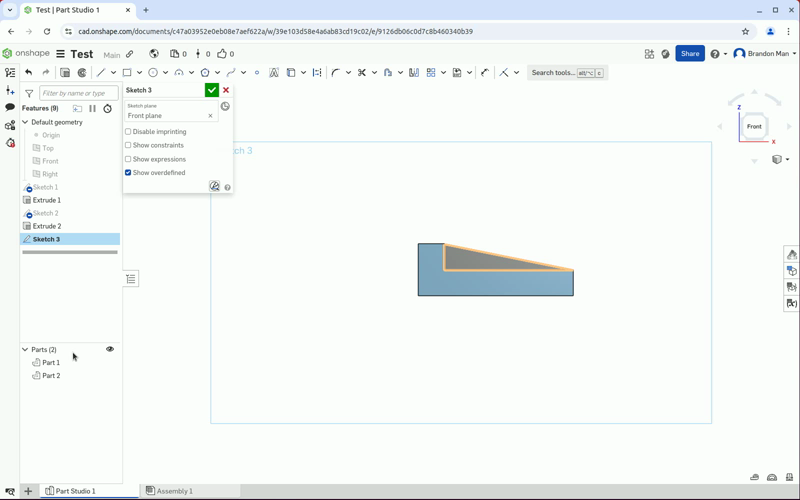
key(y)
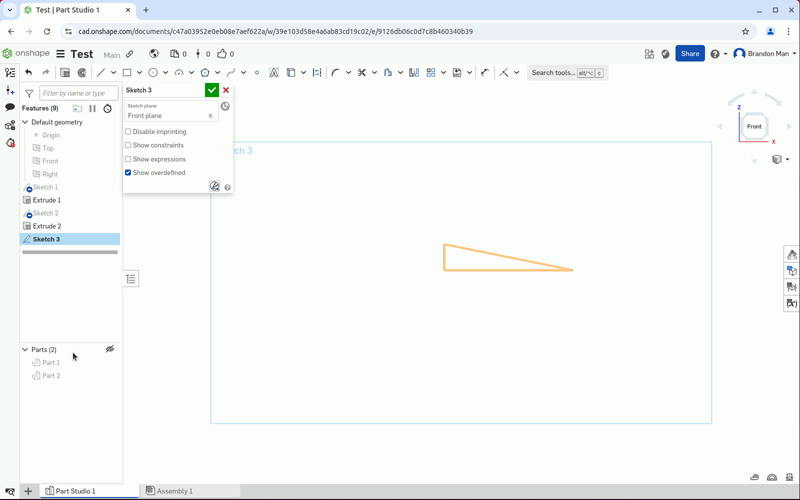
key(l)
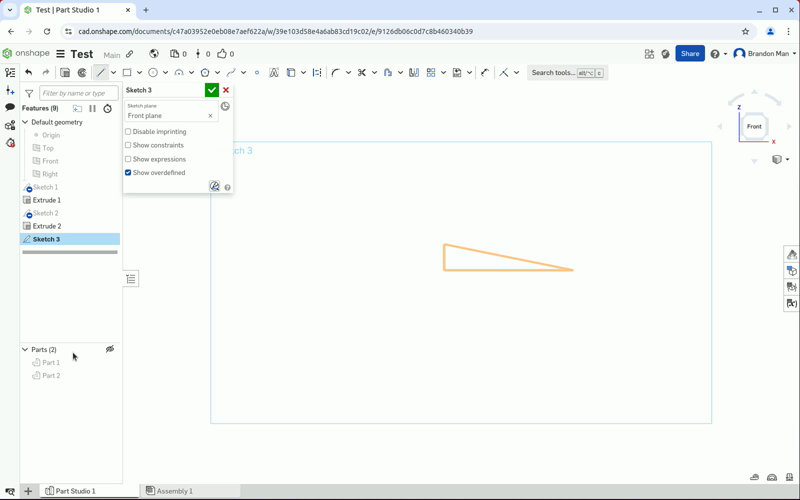
key_down(shift)
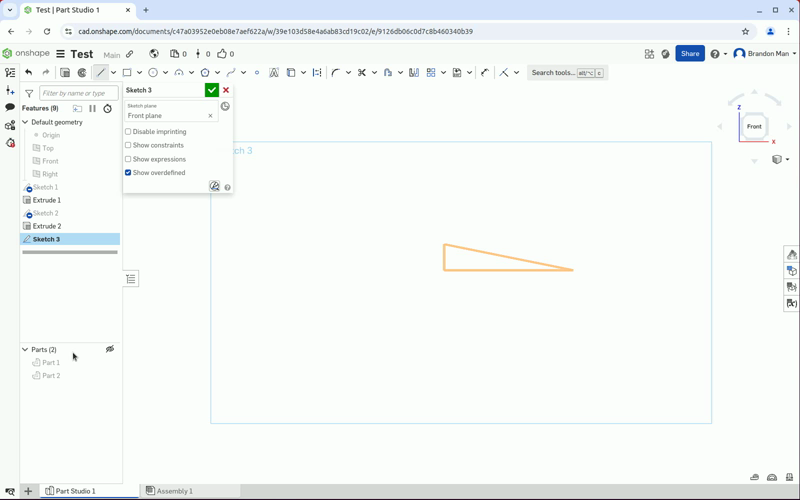
mouse_move(418, 295)
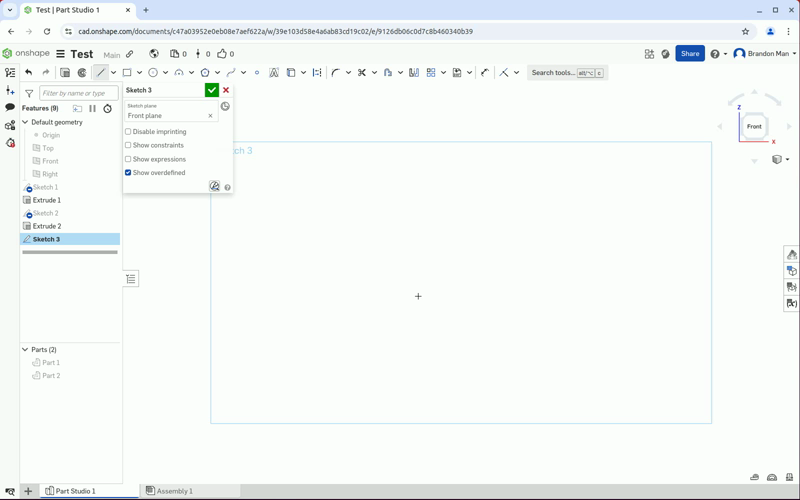
click(418, 295)
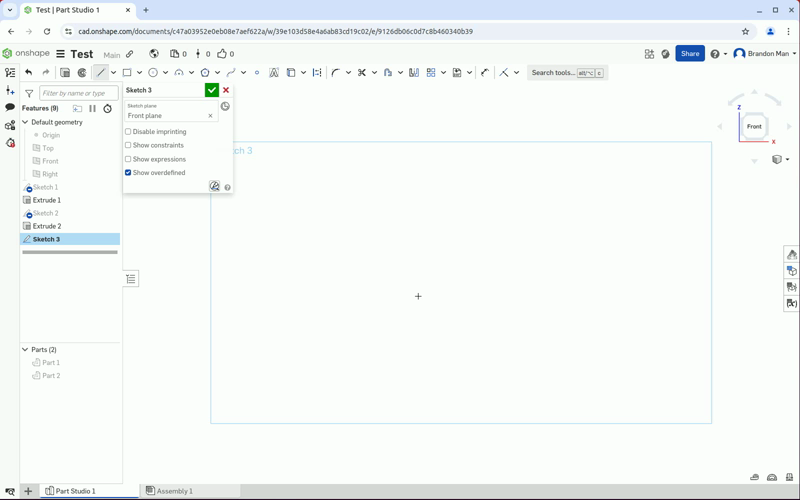
key_up(shift)
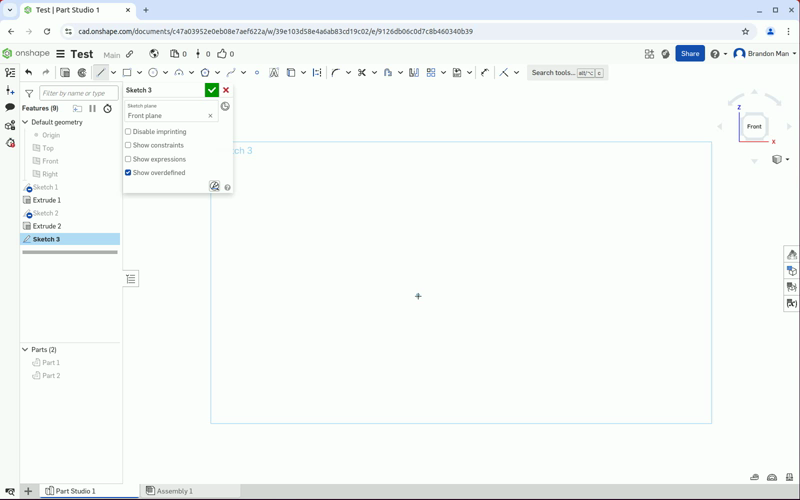
key_down(shift)
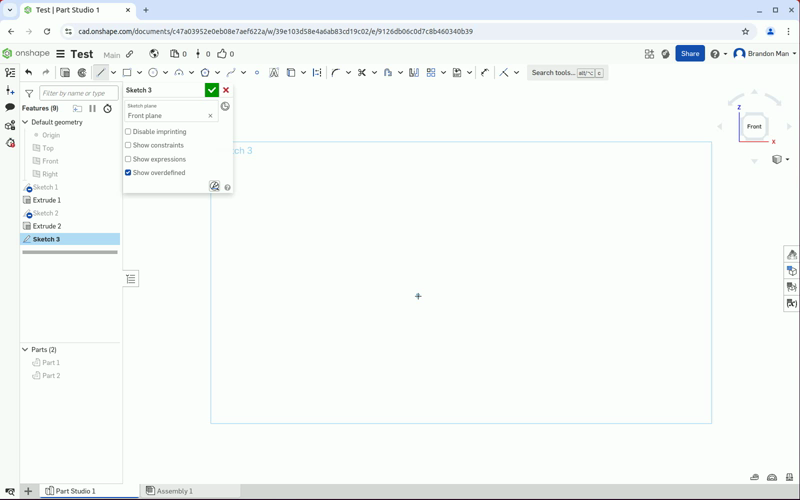
mouse_move(573, 295)
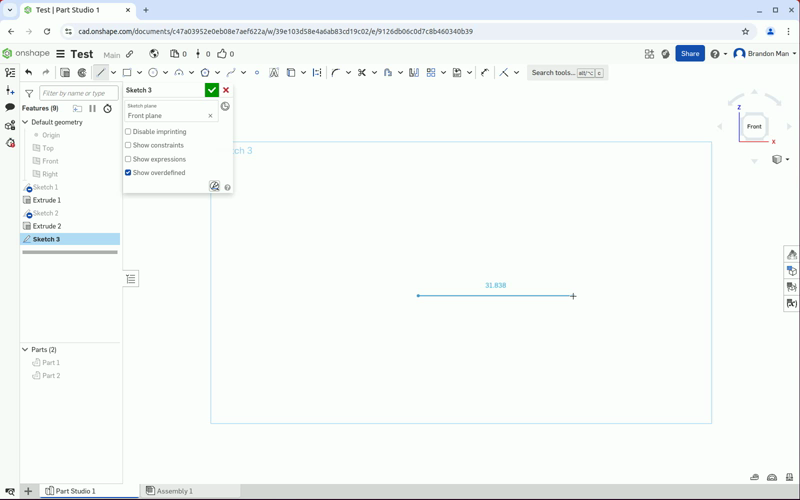
click(573, 295)
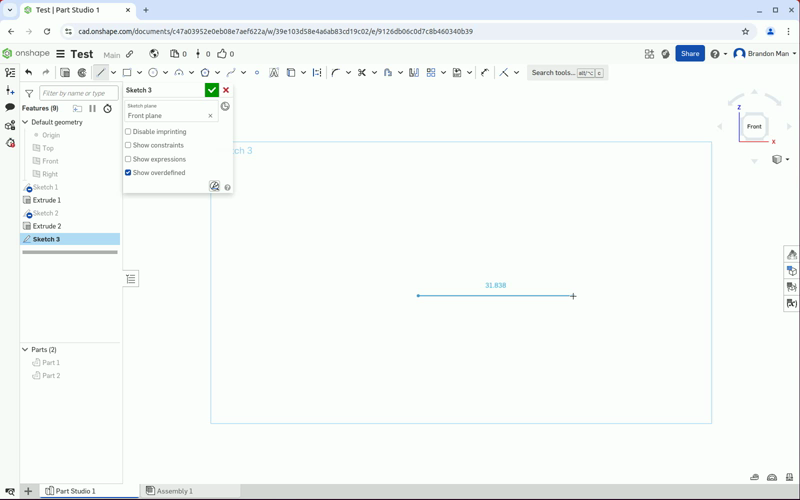
key_up(shift)
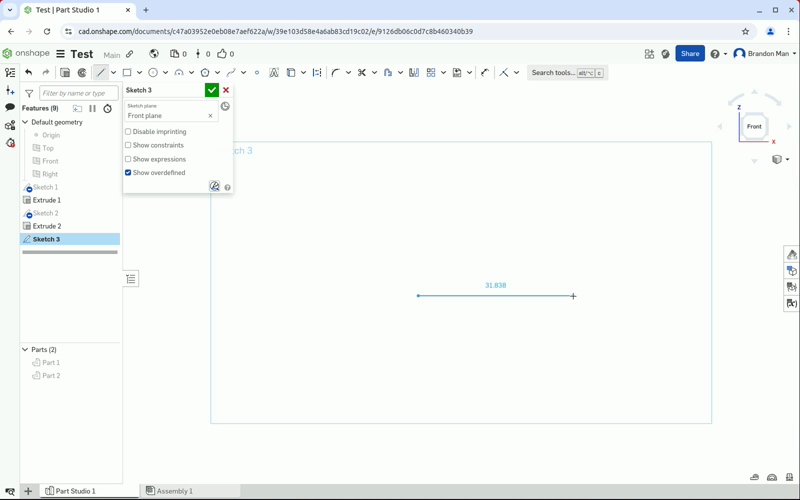
key_down(shift)
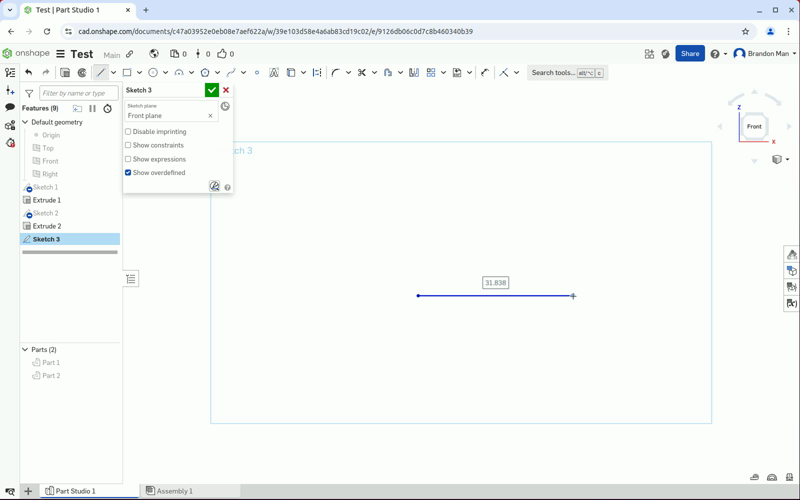
mouse_move(589, 295)
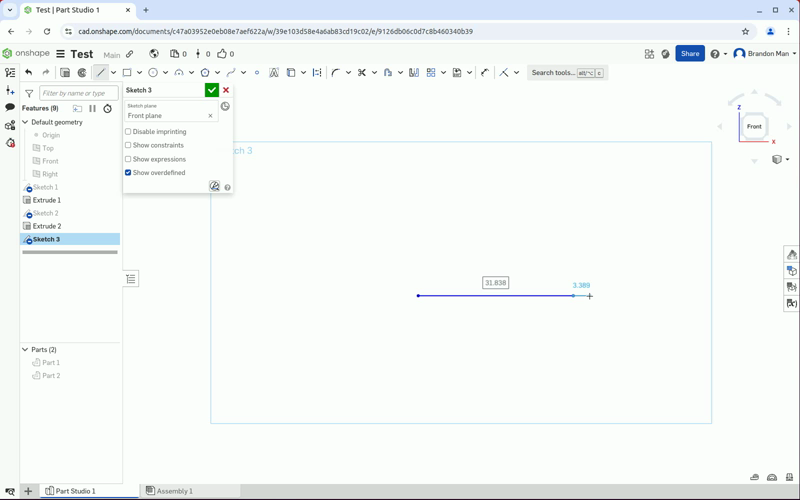
mouse_move(573, 269)
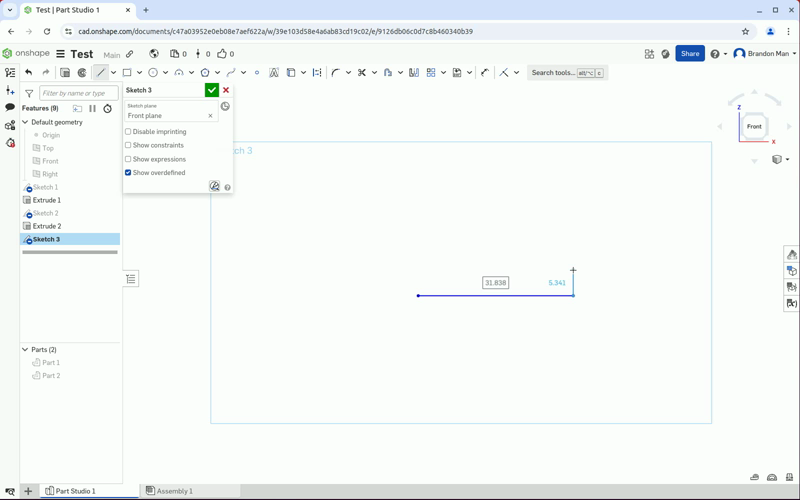
click(573, 269)
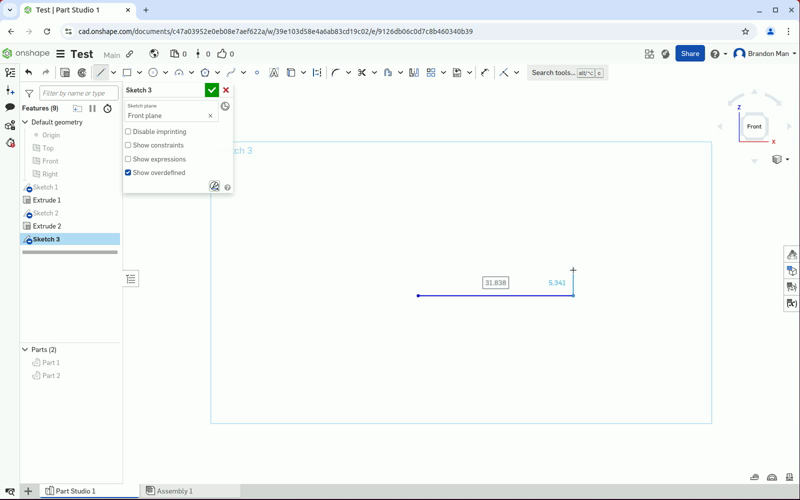
key_up(shift)
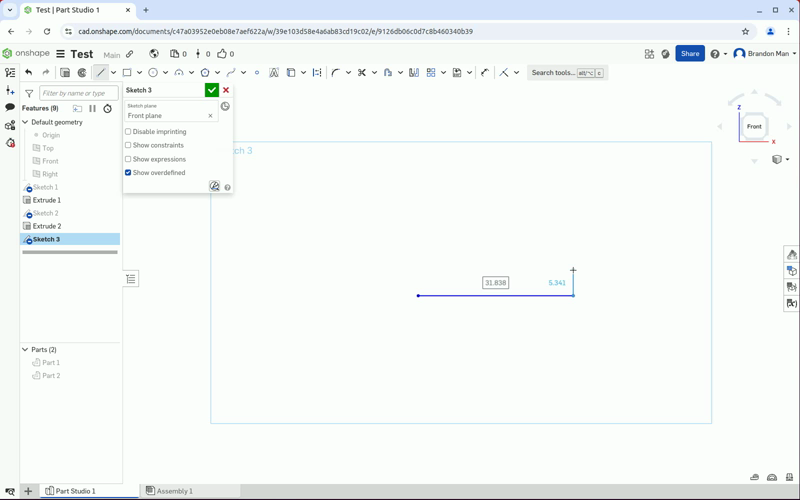
key_down(shift)
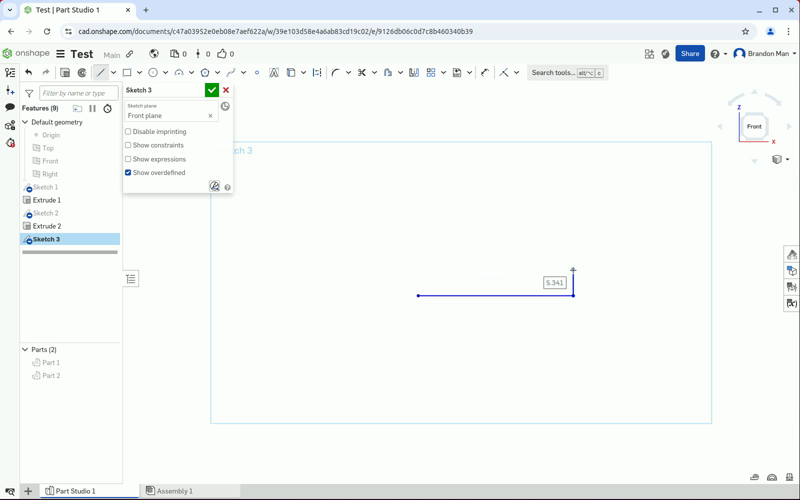
mouse_move(444, 269)
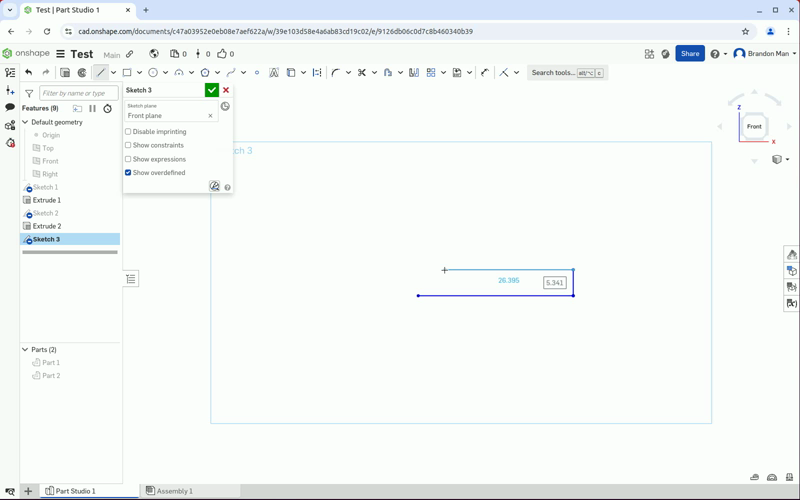
click(444, 269)
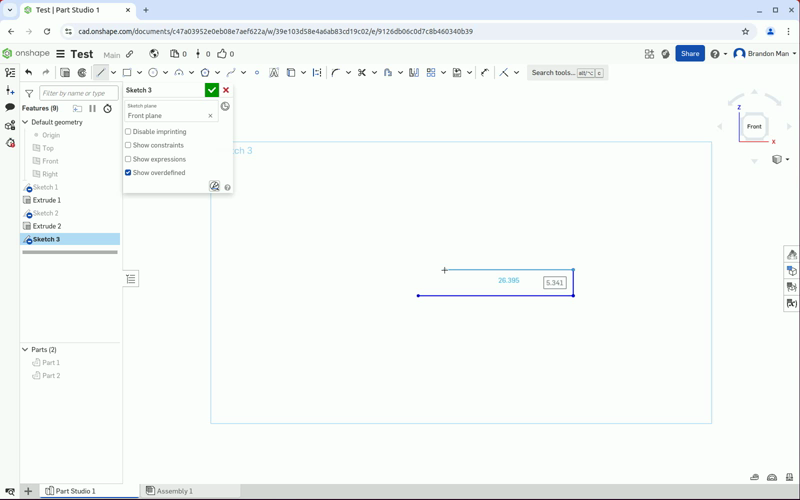
key_up(shift)
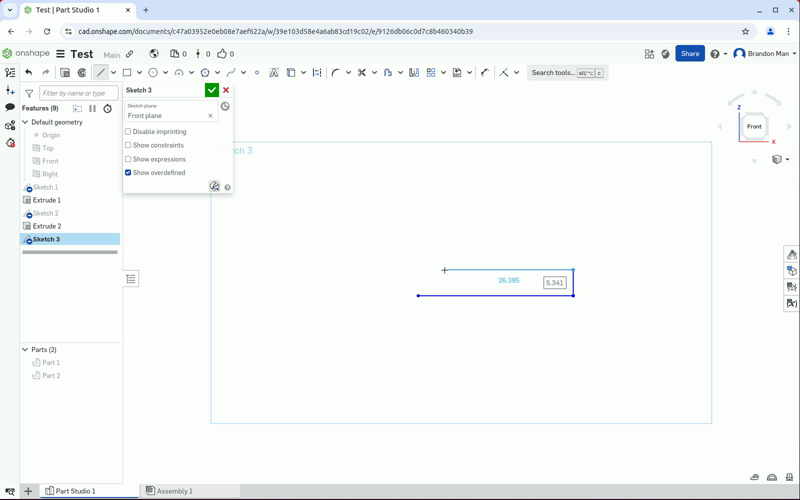
key_down(shift)
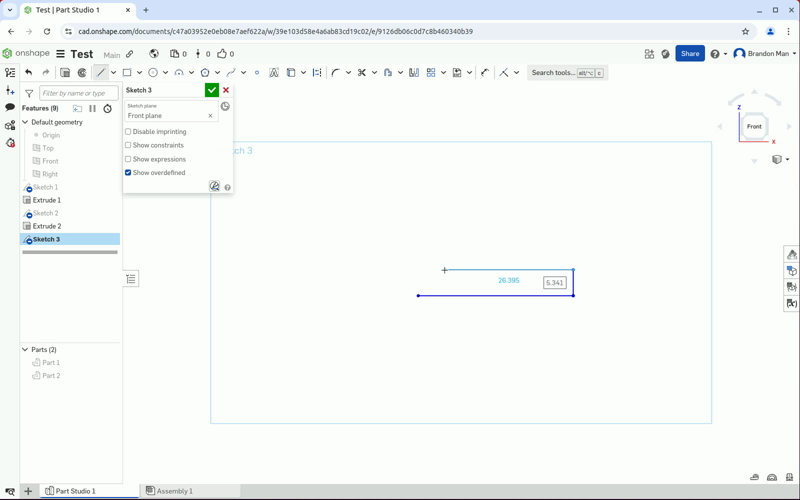
mouse_move(474, 269)
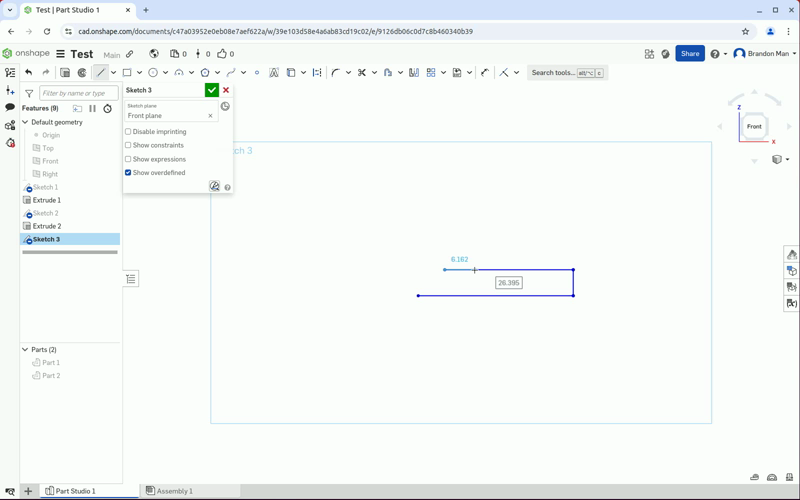
mouse_move(444, 243)
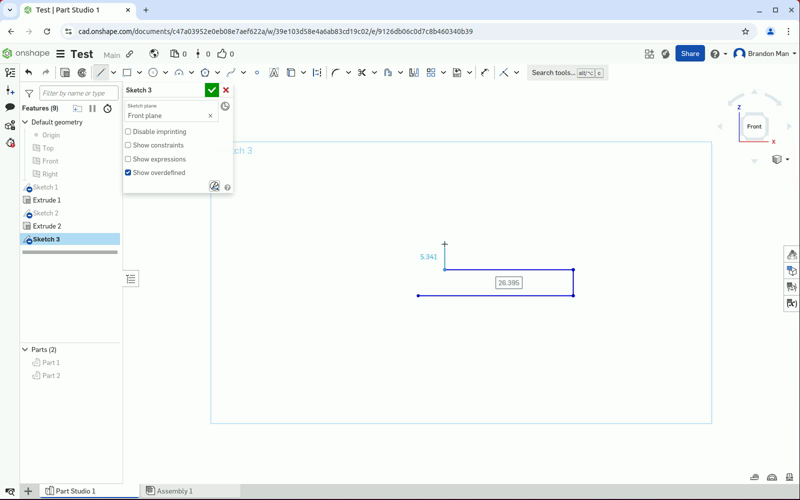
click(444, 243)
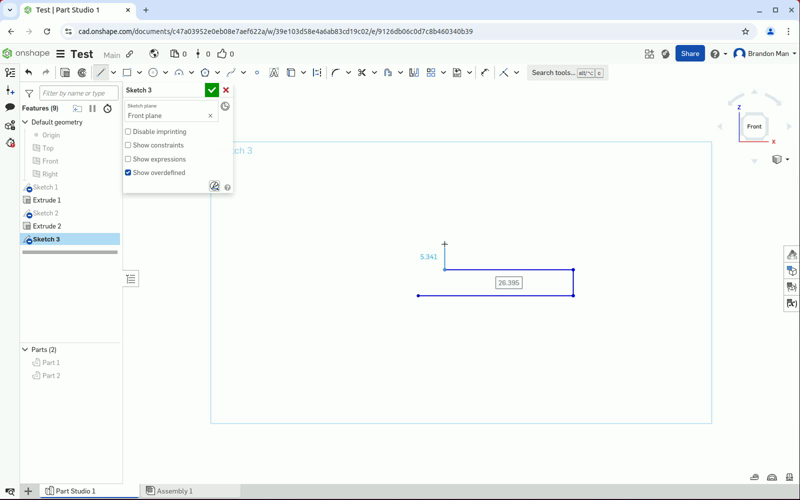
key_up(shift)
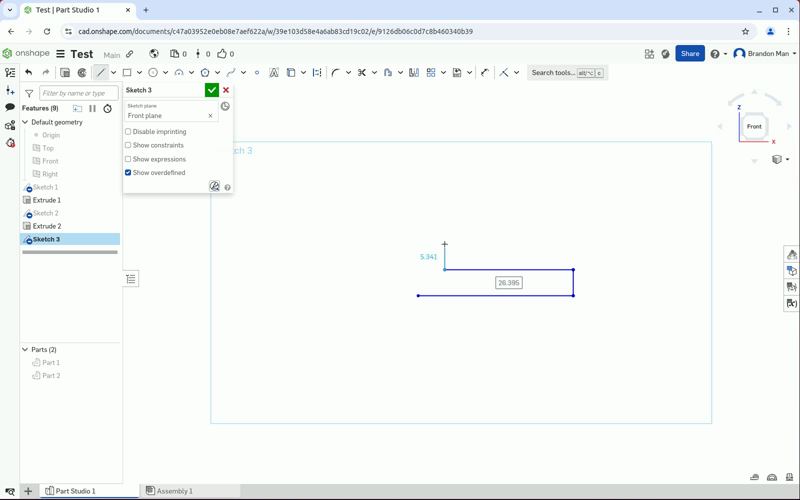
key_down(shift)
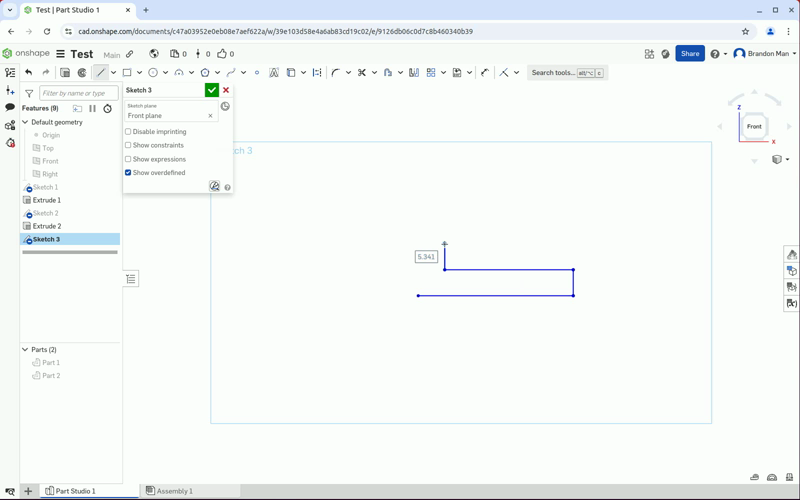
mouse_move(474, 243)
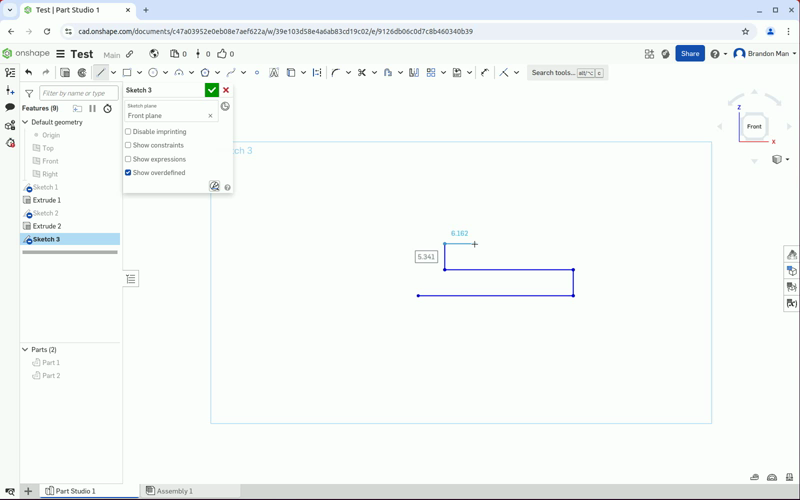
mouse_move(418, 243)
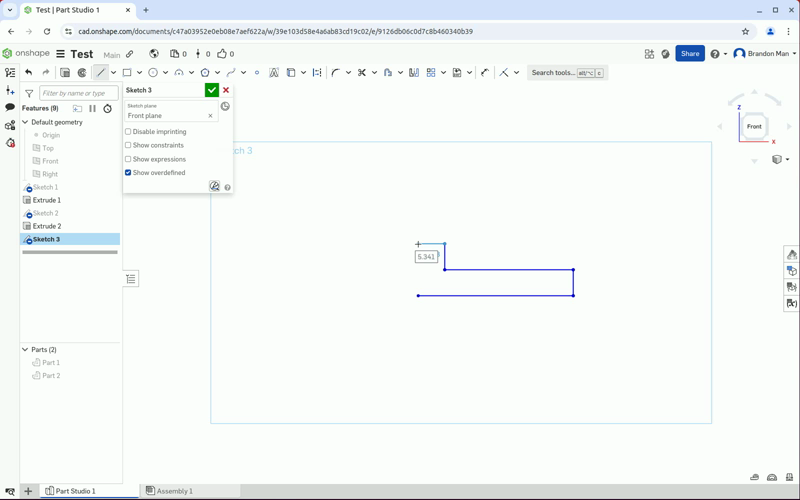
click(418, 243)
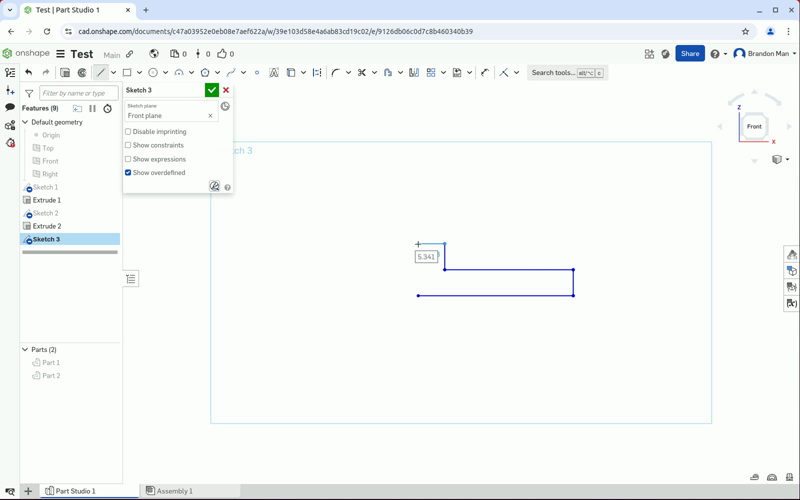
key_up(shift)
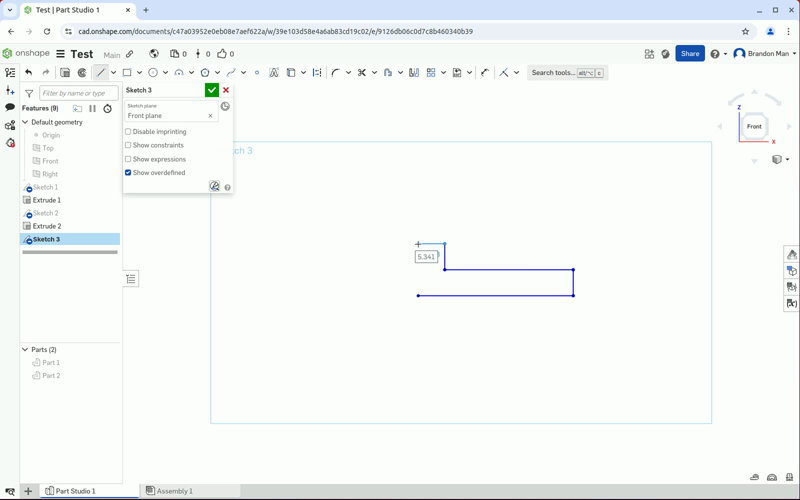
mouse_move(448, 243)
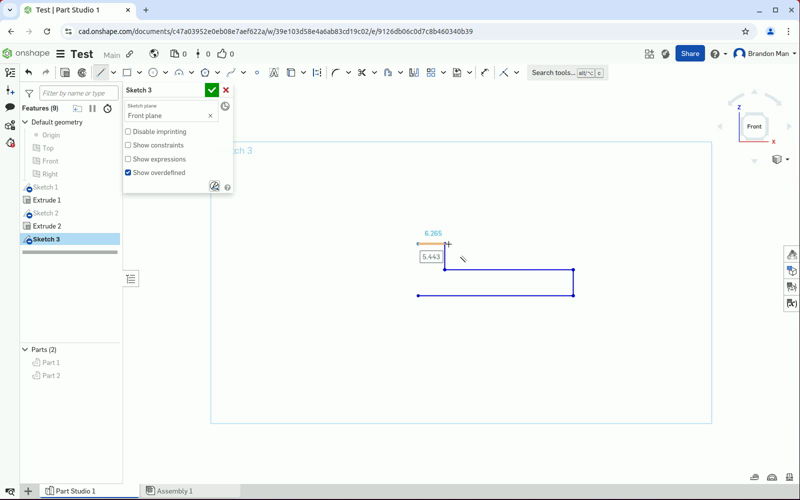
key_down(shift)
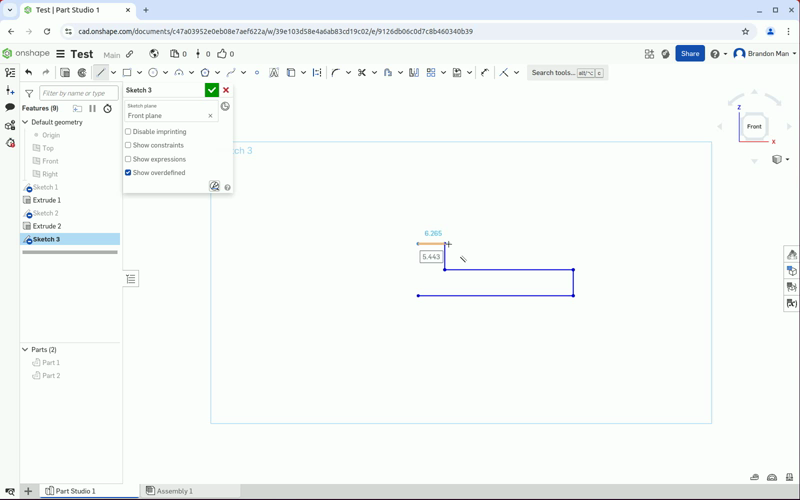
mouse_move(418, 295)
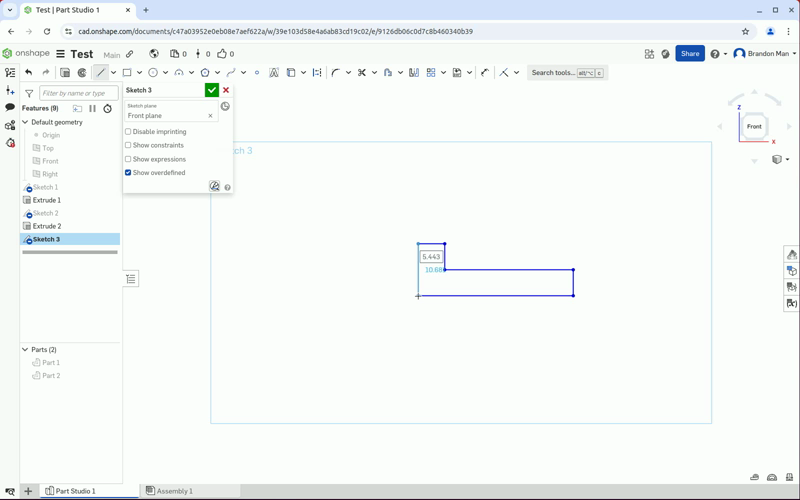
key_up(shift)
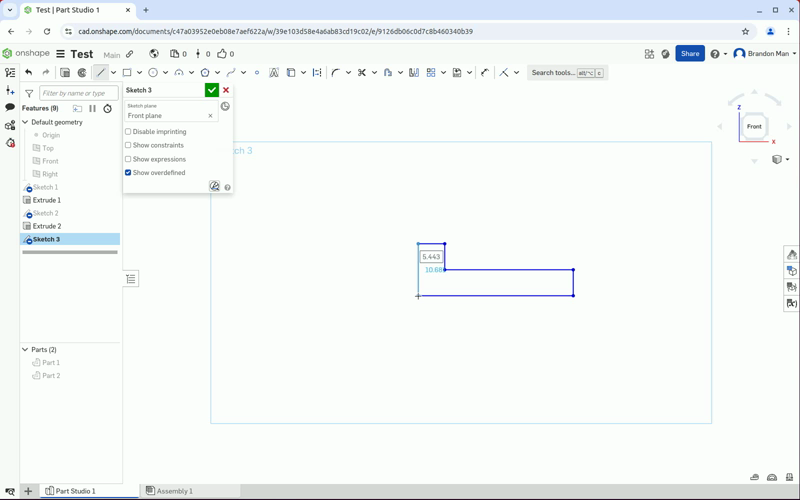
click(418, 295)
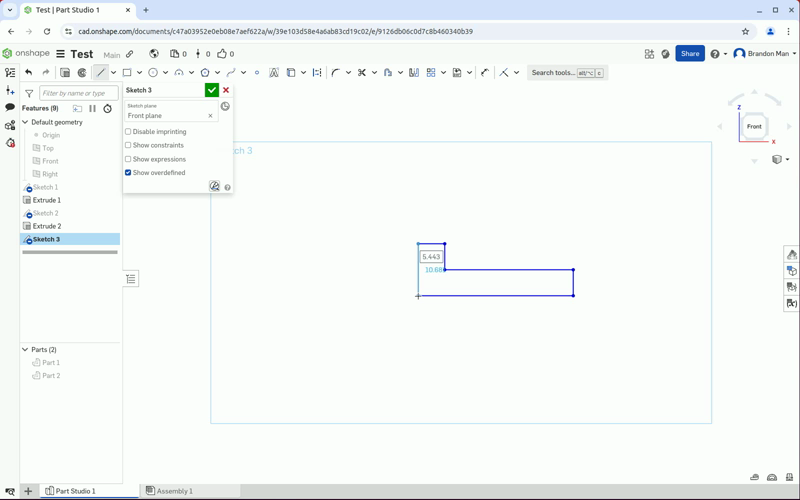
key(esc)
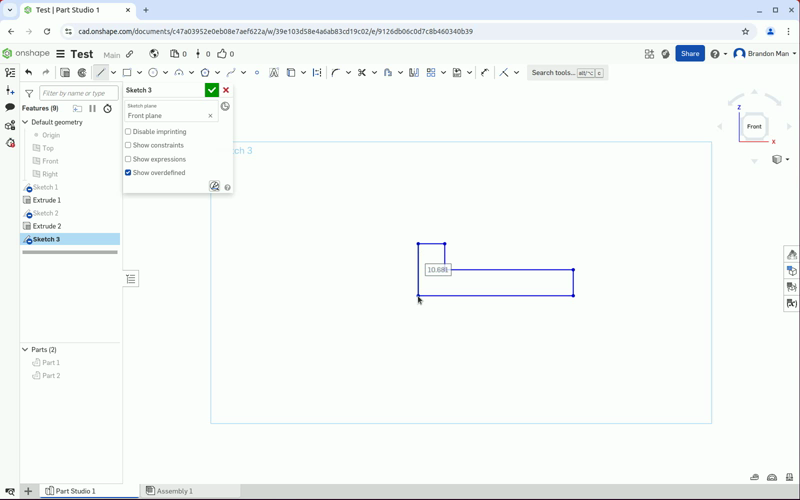
mouse_move(566, 281)
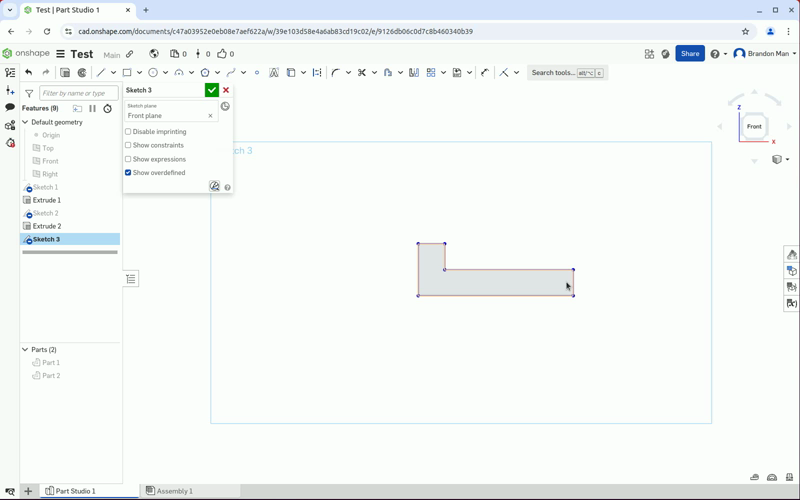
click(566, 281)
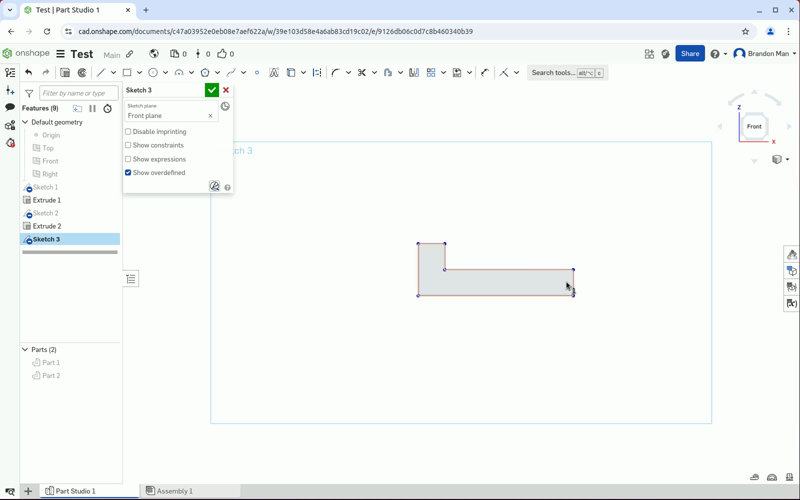
mouse_move(73, 352)
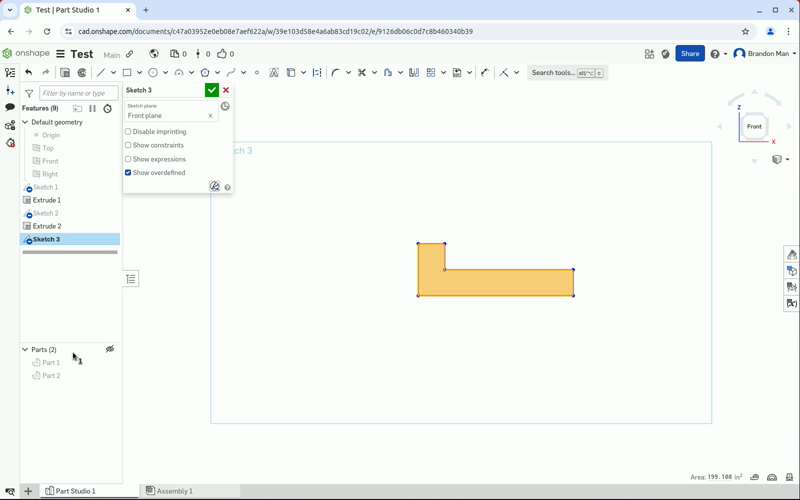
key(shift+y)
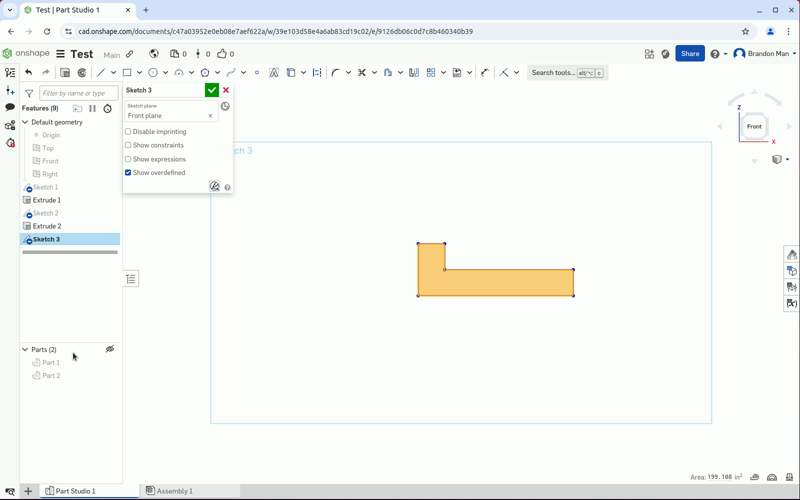
key(shift+e)
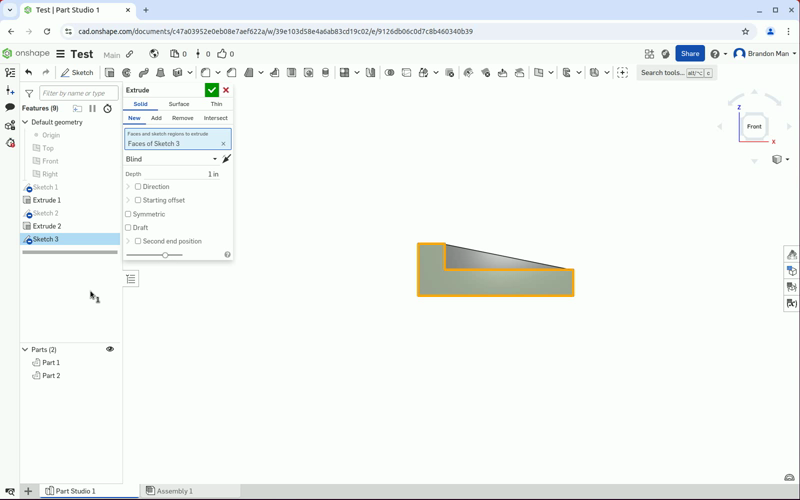
mouse_move(143, 106)
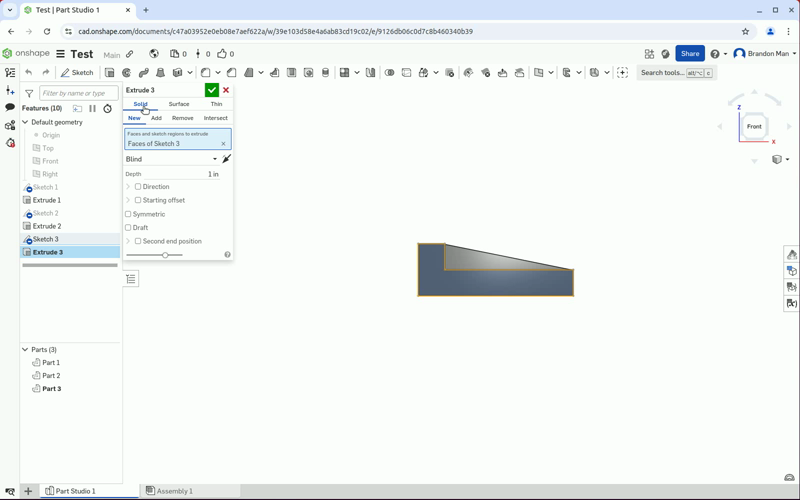
click(143, 106)
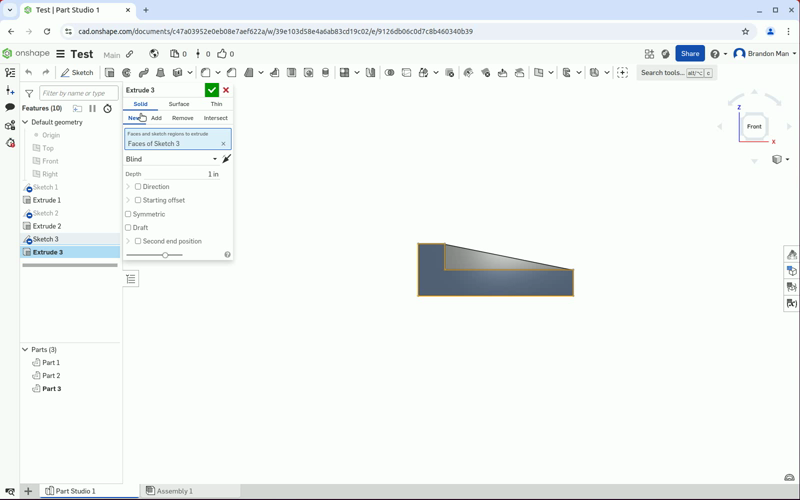
mouse_move(137, 120)
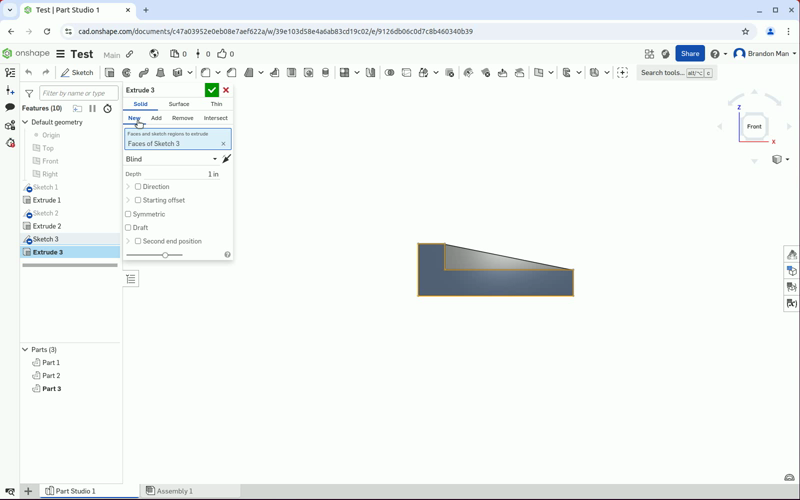
click(137, 120)
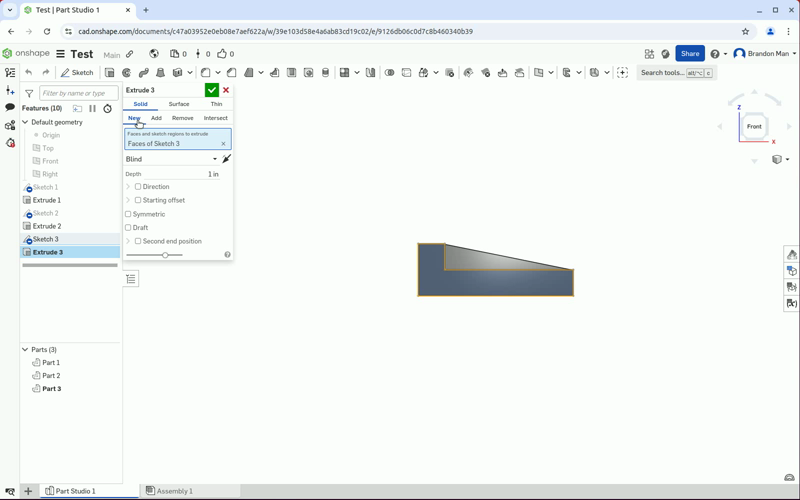
key(tab, 4)
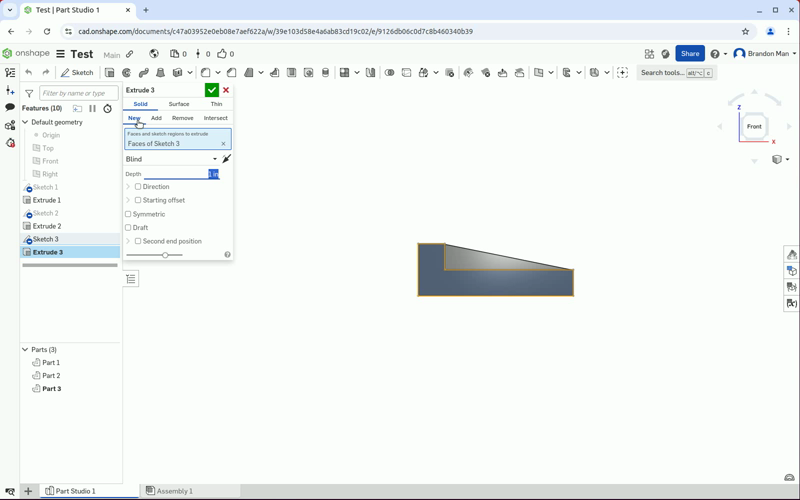
text(5.296)
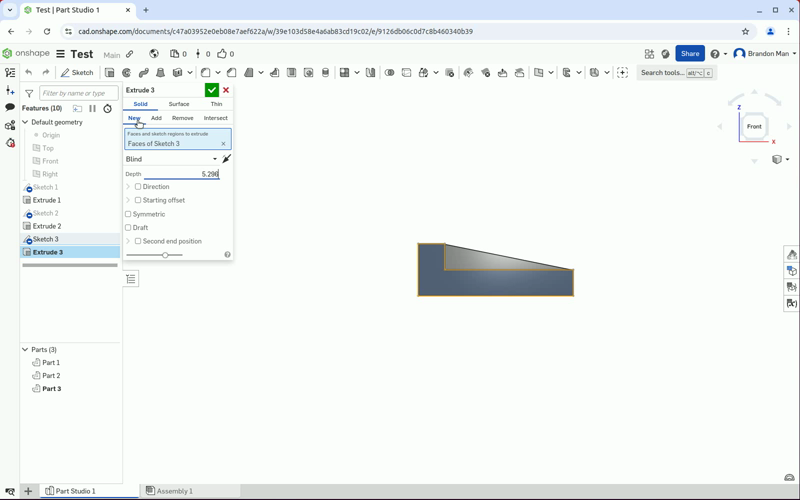
key(enter)
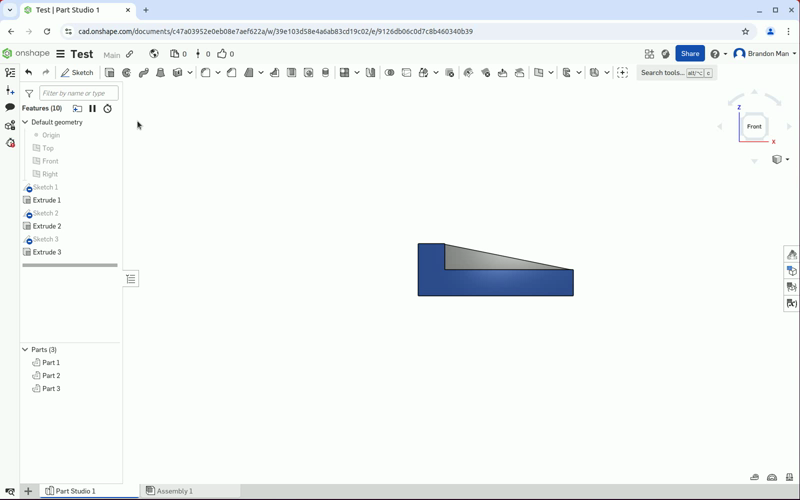
key(shift+h)
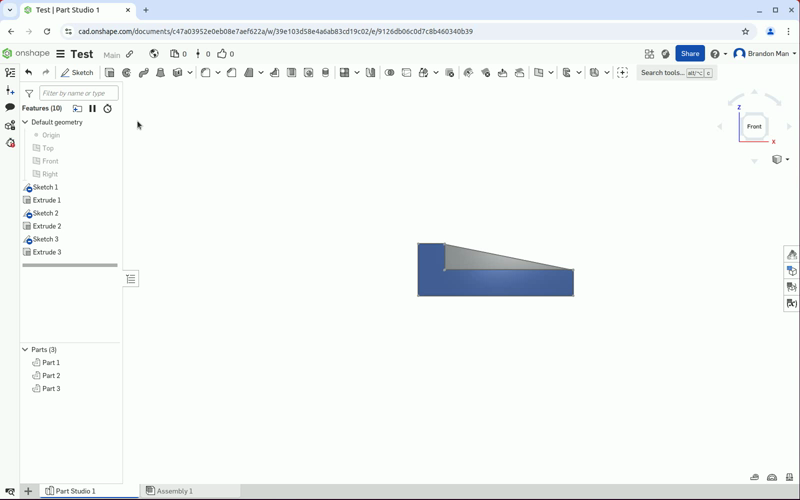
key(shift+h)
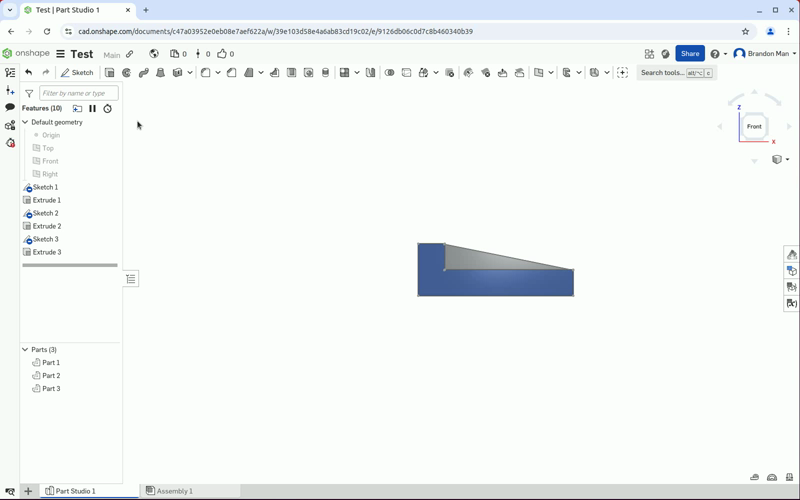
key(shift+7)
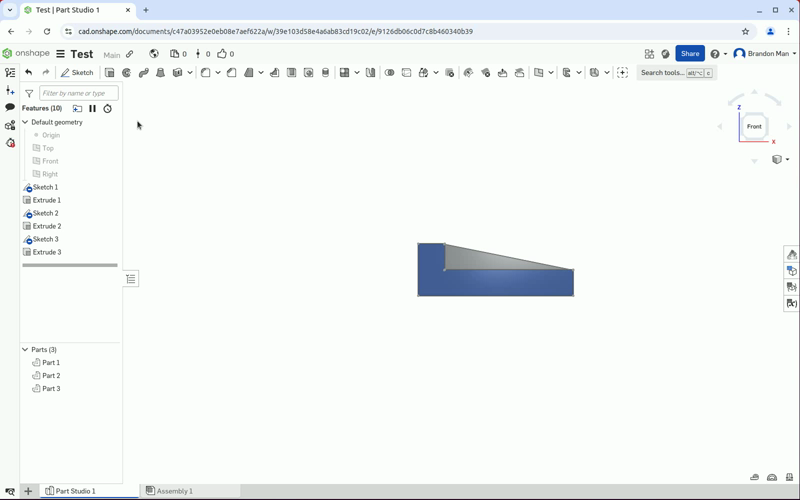
key(left, 2)
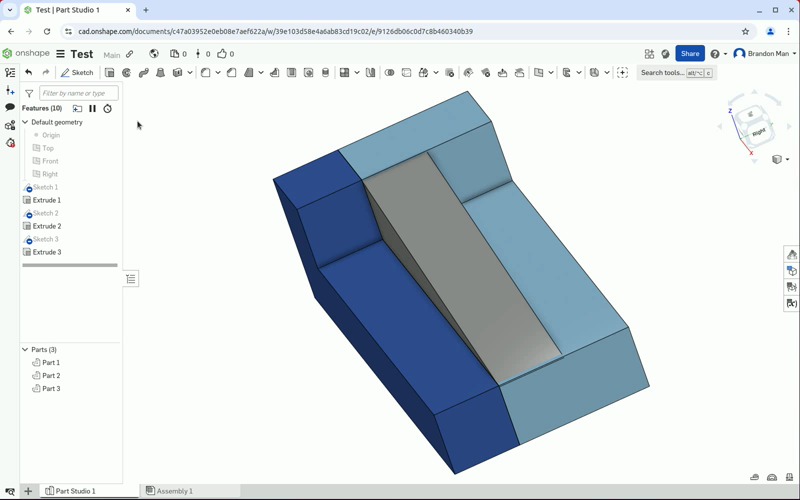
key(down, 2)
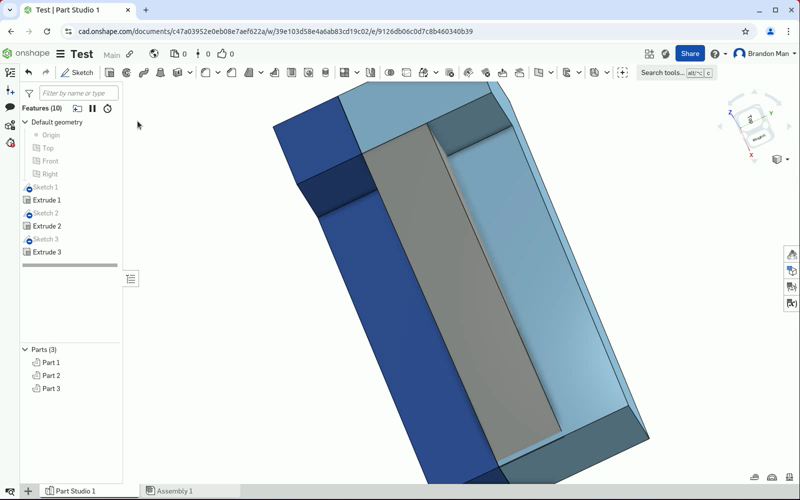
key(up, 2)
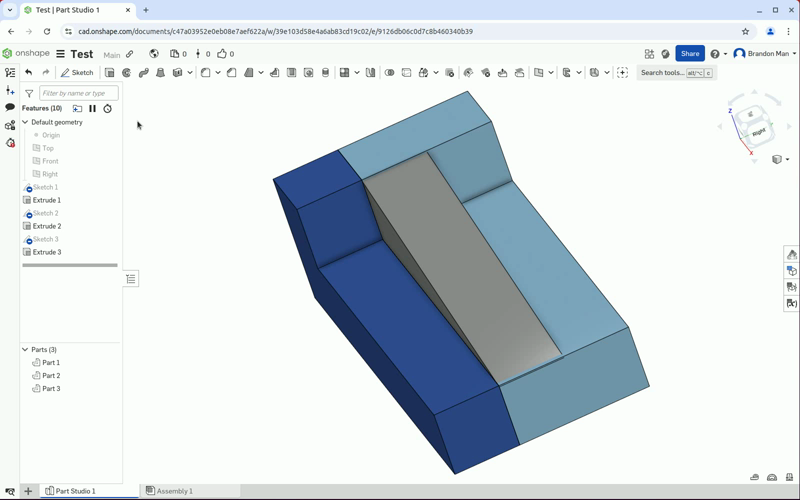
key(right, 2)
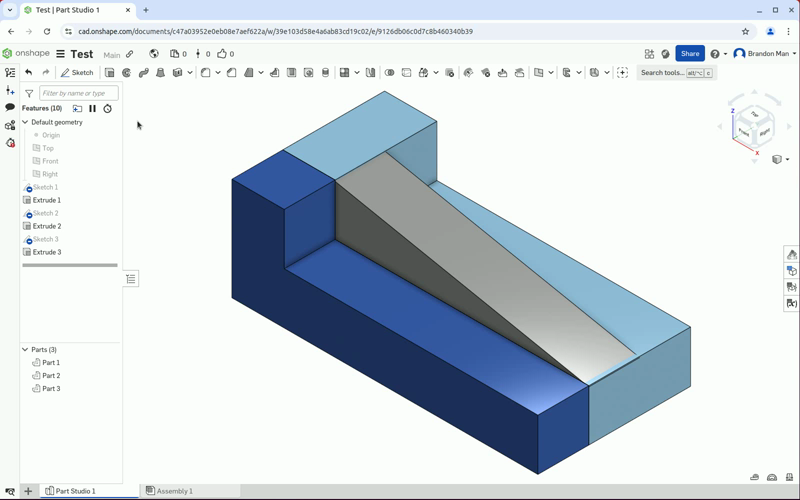
mouse_move(73, 189)
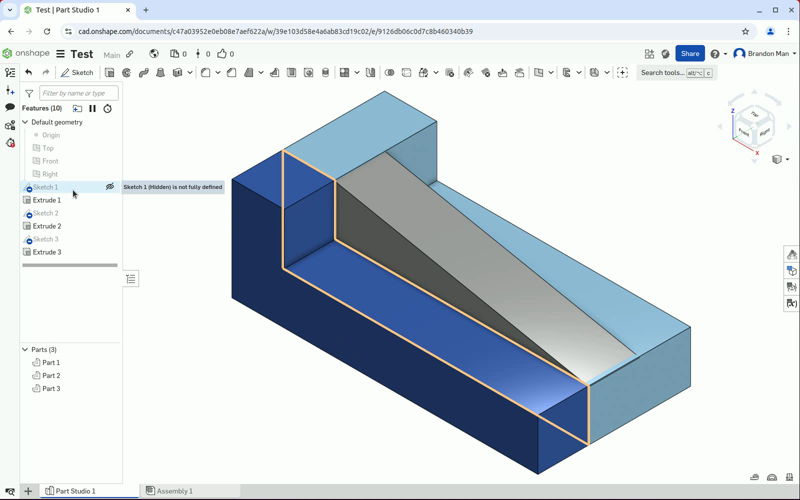
click(73, 189)